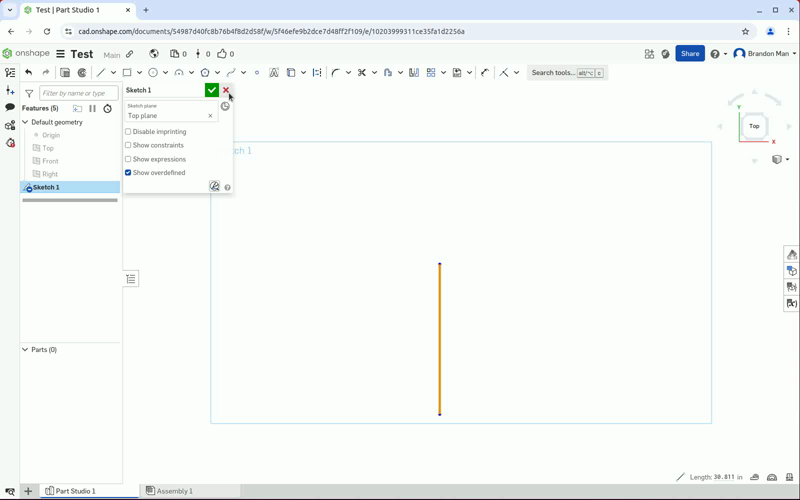
key(shift+h)
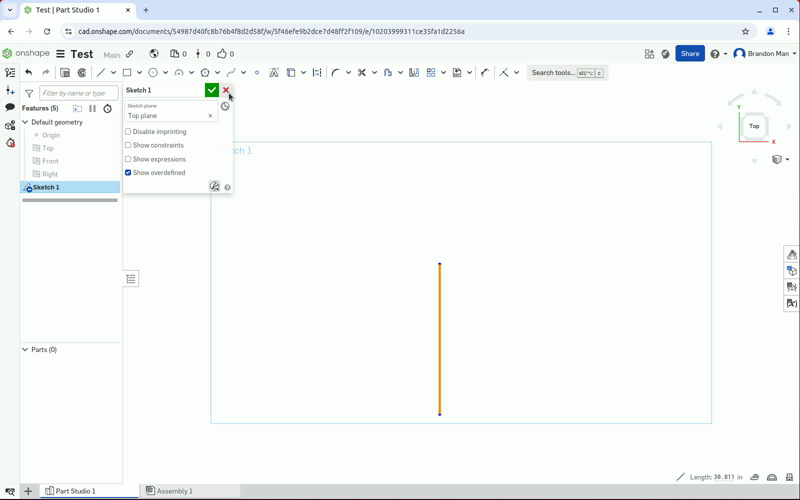
key(shift+s)
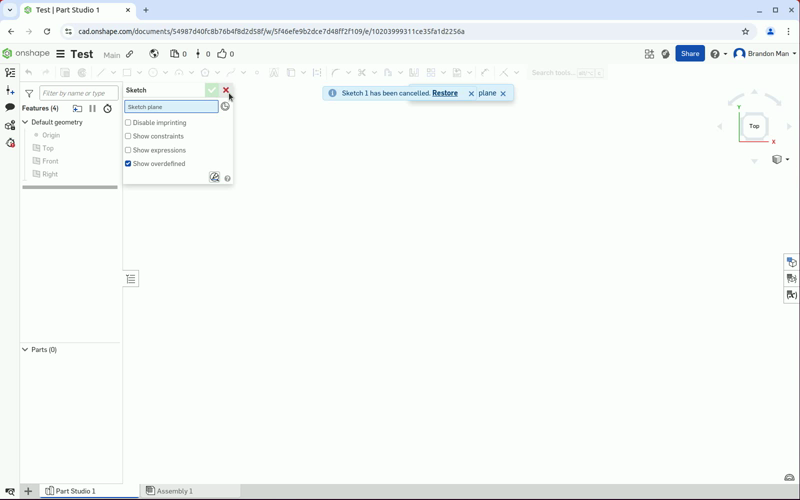
mouse_move(73, 150)
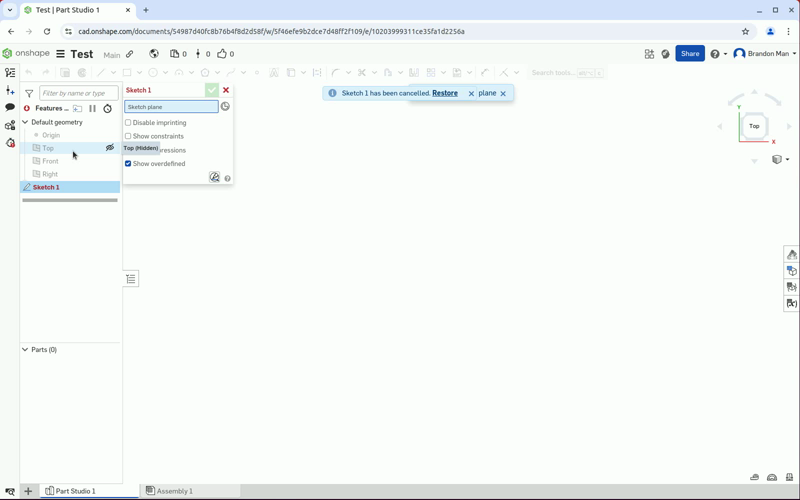
click(73, 150)
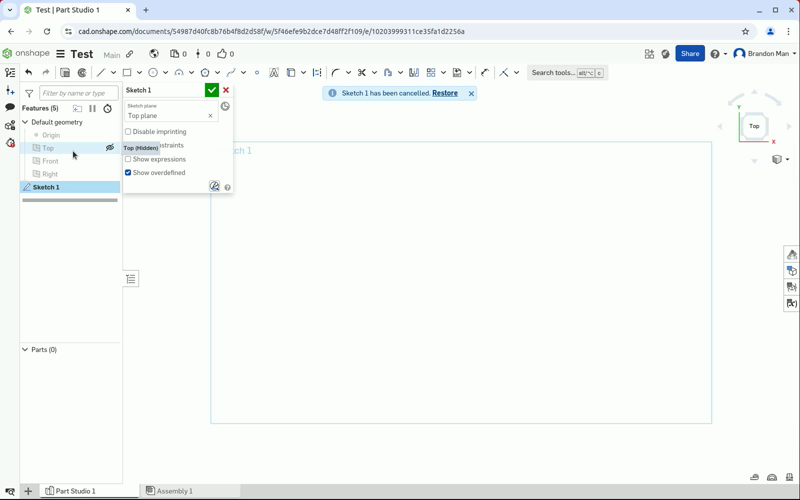
mouse_move(73, 352)
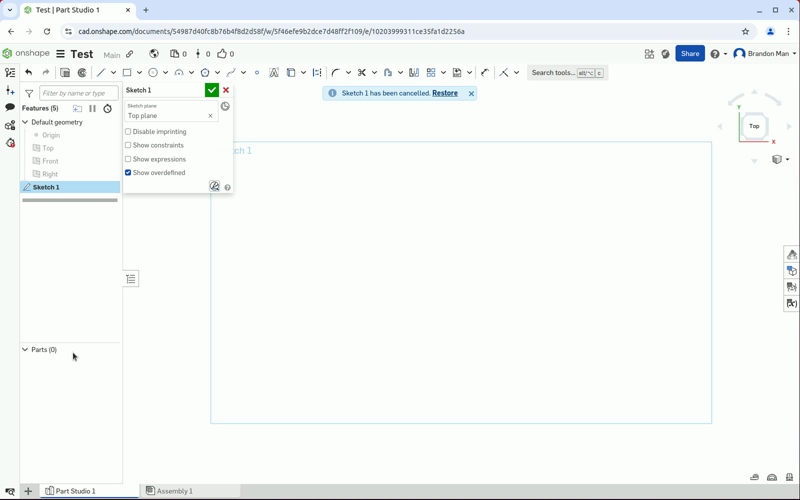
key(y)
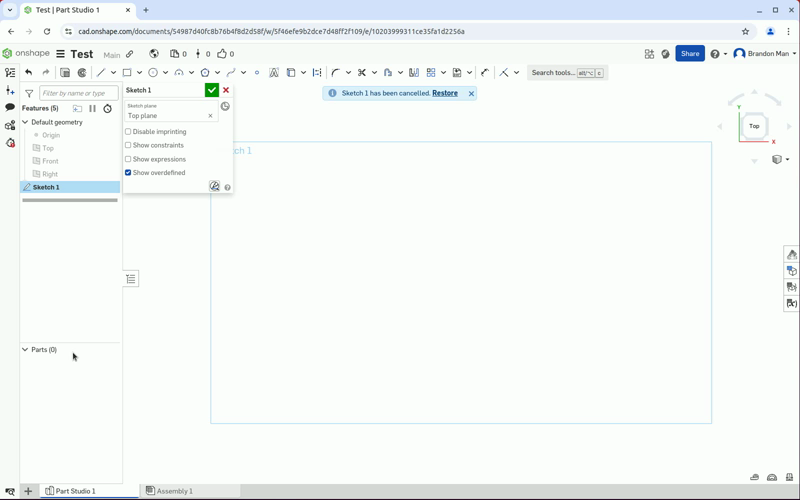
key(l)
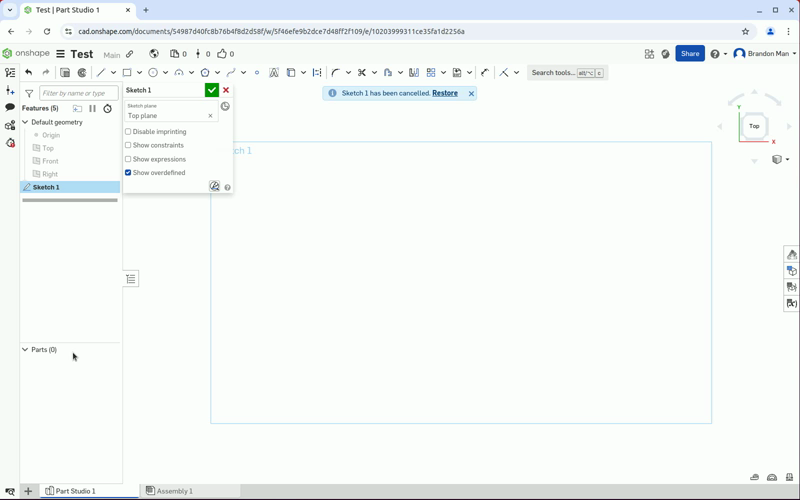
key_down(shift)
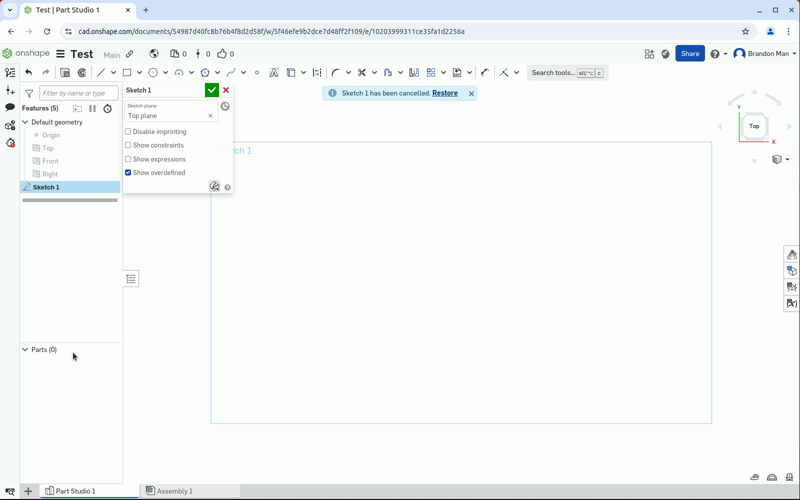
mouse_move(460, 282)
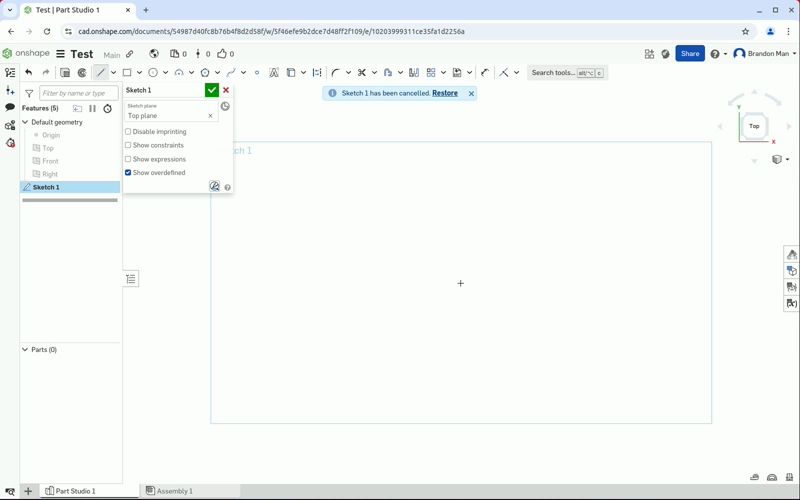
click(460, 282)
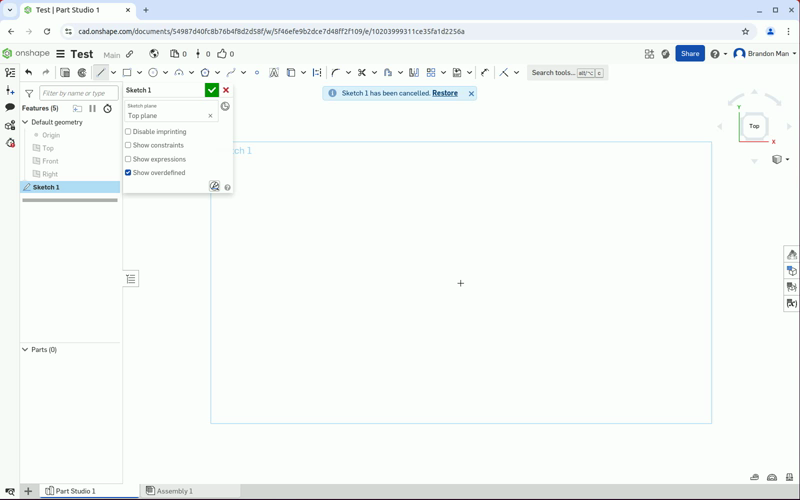
key_up(shift)
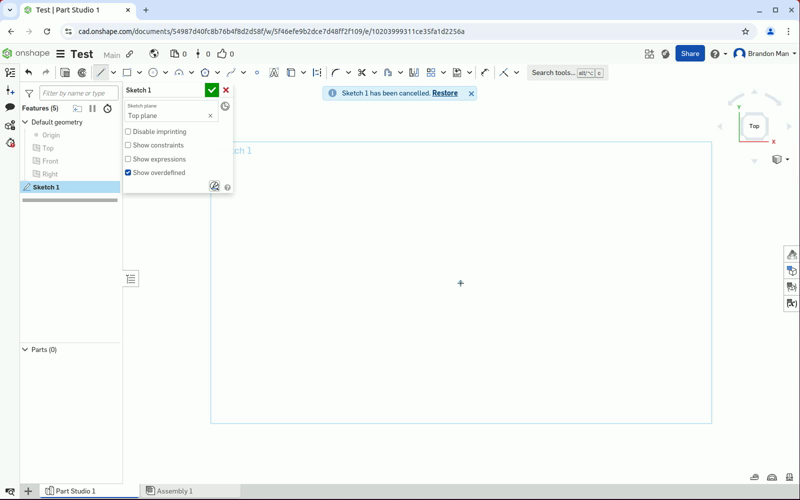
key_down(shift)
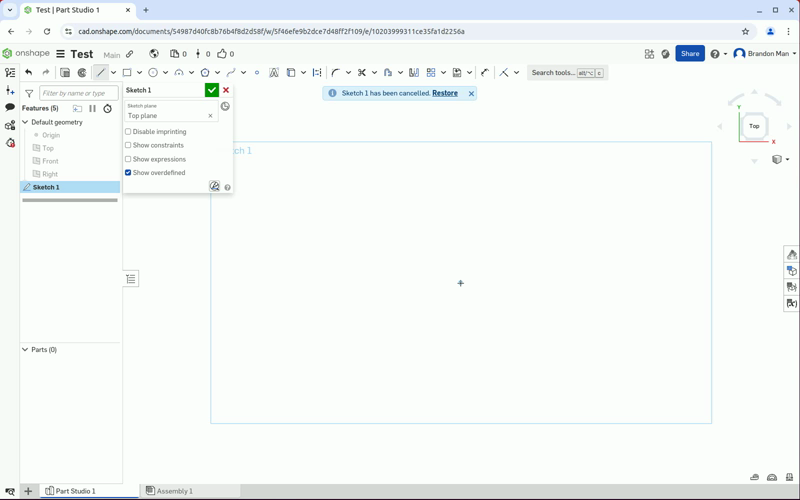
mouse_move(490, 282)
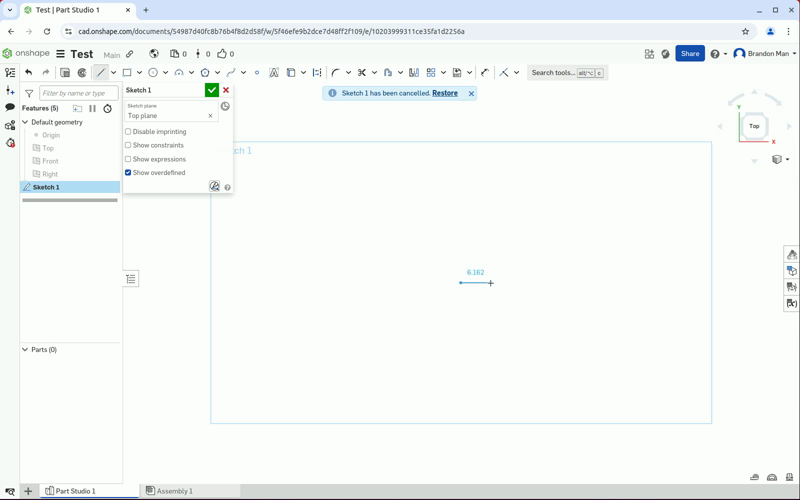
mouse_move(478, 282)
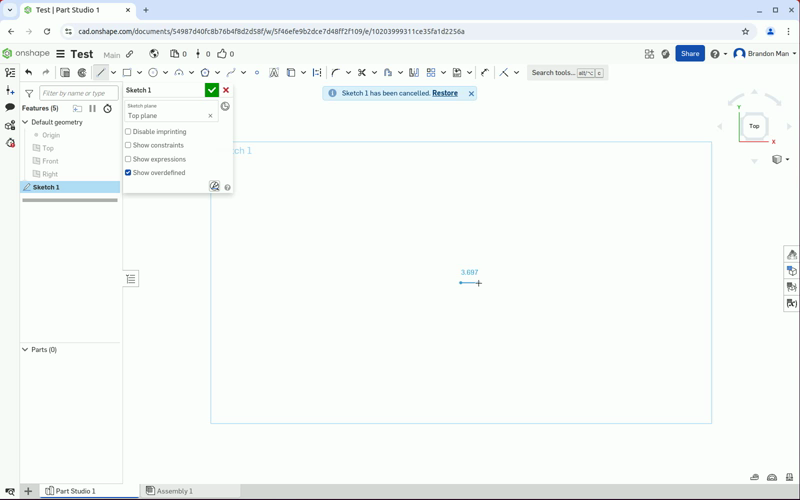
click(478, 282)
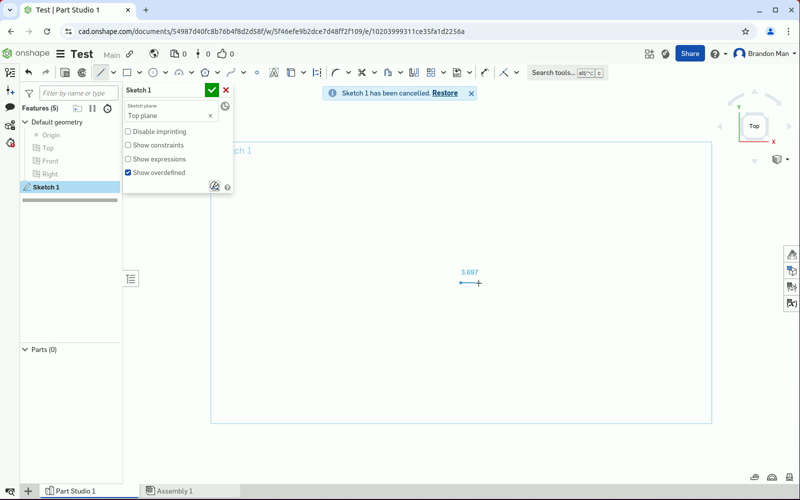
key_up(shift)
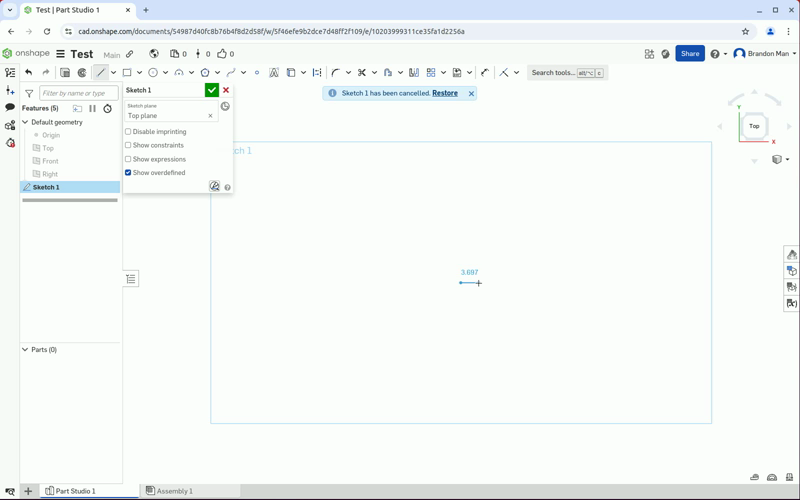
key_down(shift)
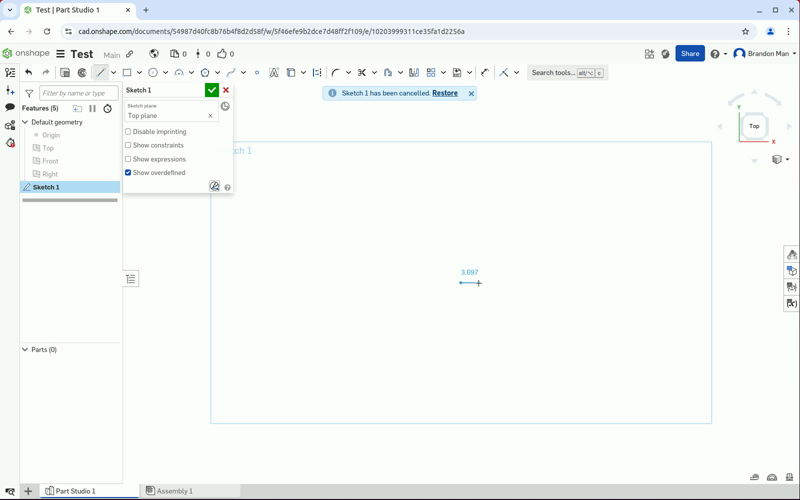
mouse_move(478, 170)
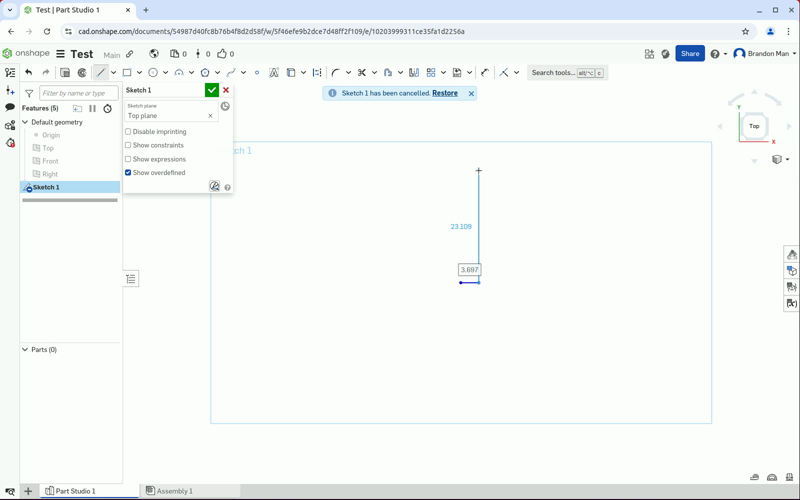
click(478, 170)
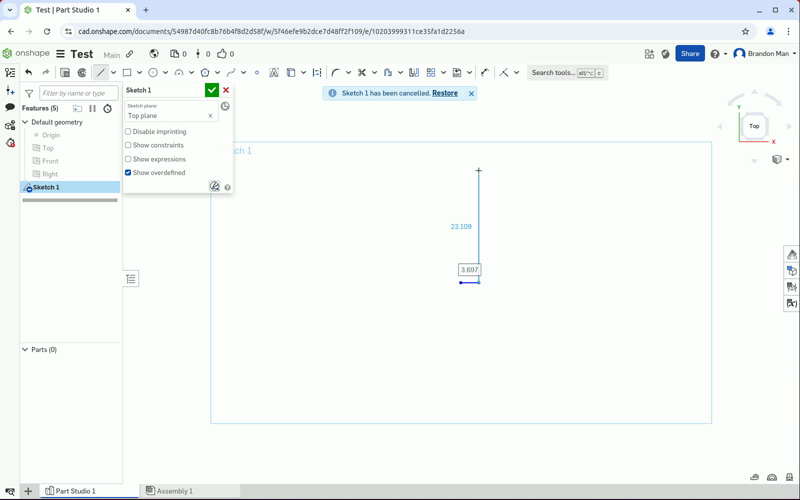
key_up(shift)
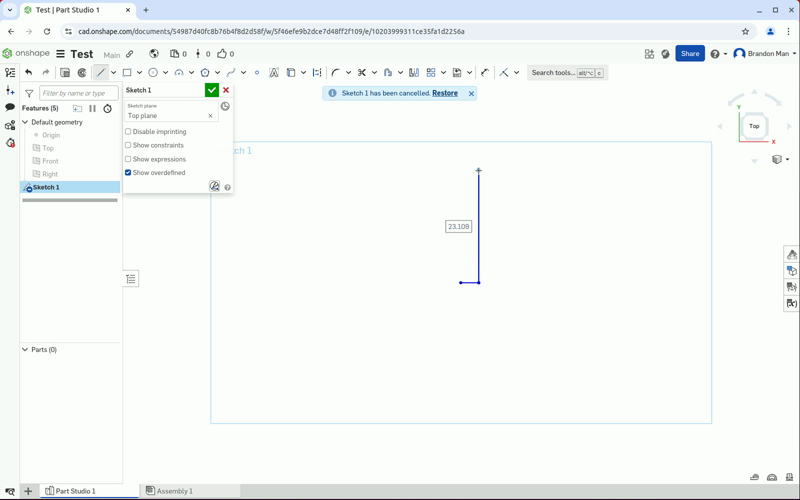
key_down(shift)
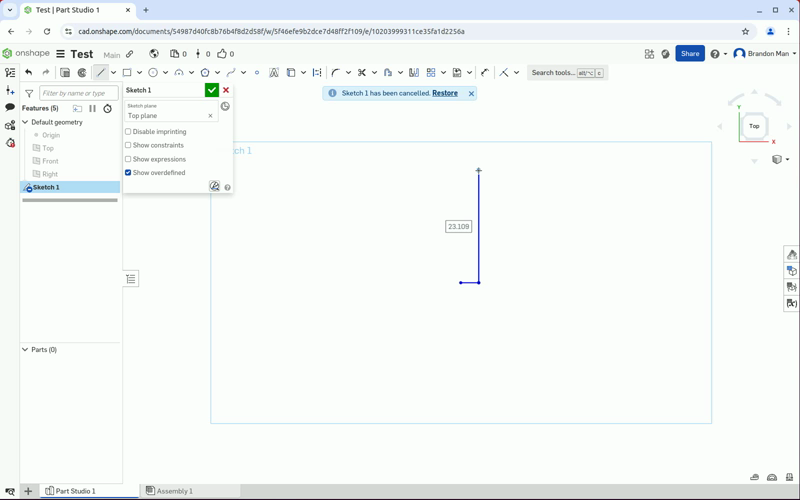
mouse_move(508, 170)
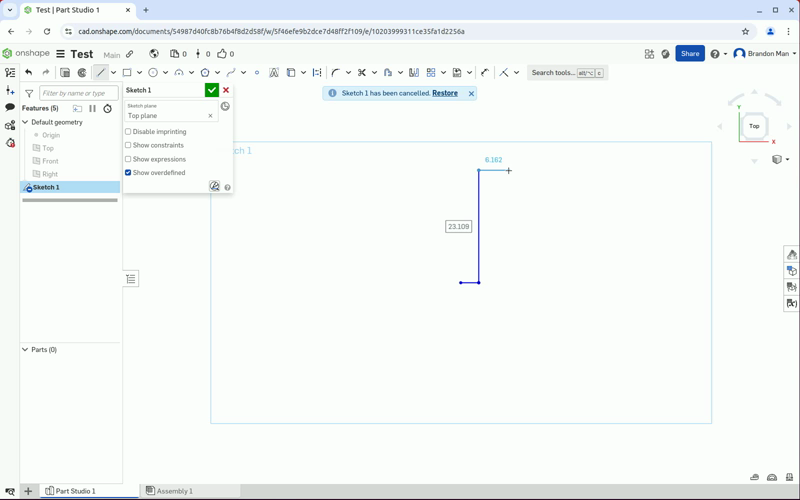
mouse_move(460, 170)
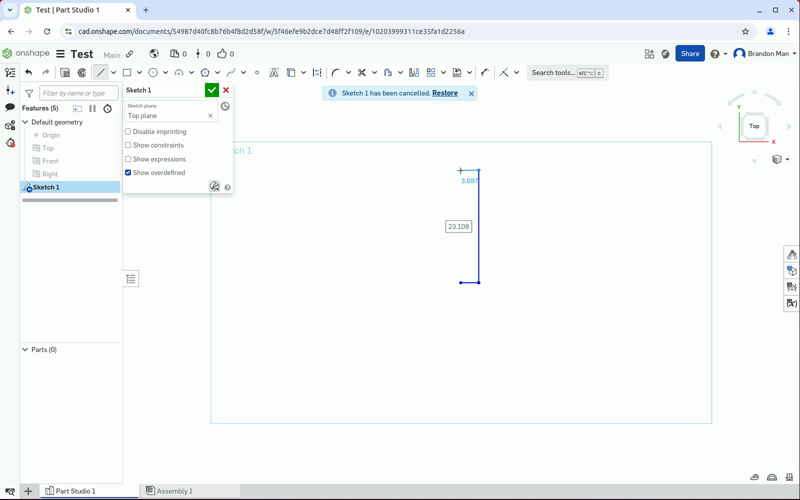
click(460, 170)
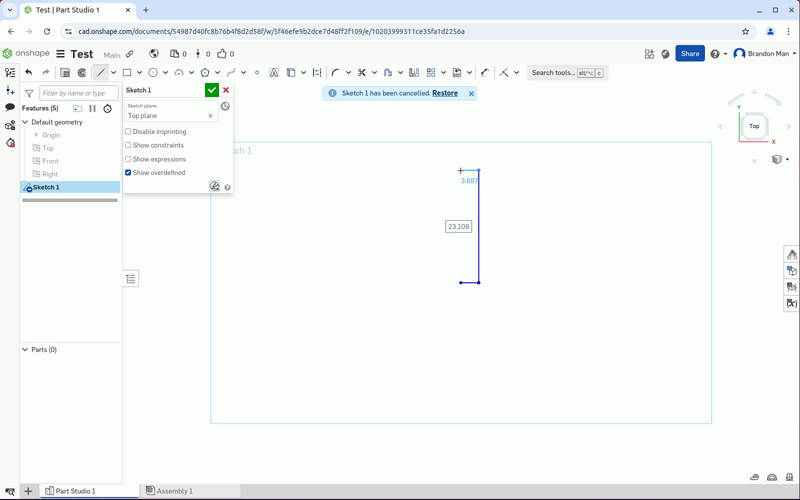
key_up(shift)
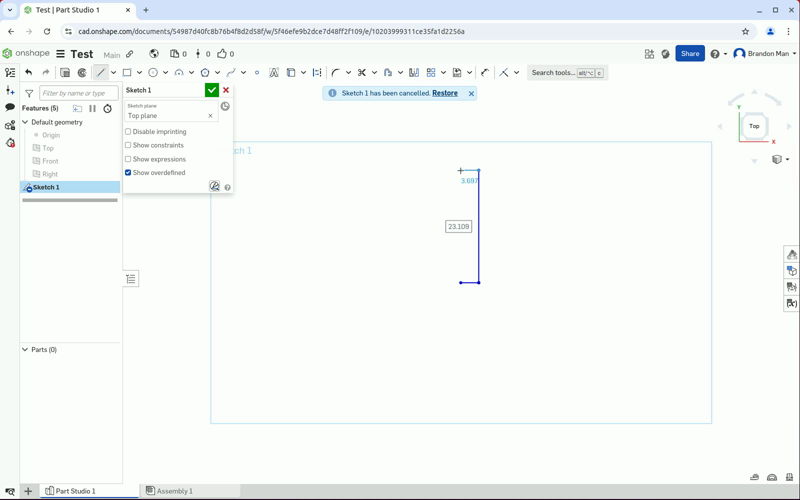
key_down(shift)
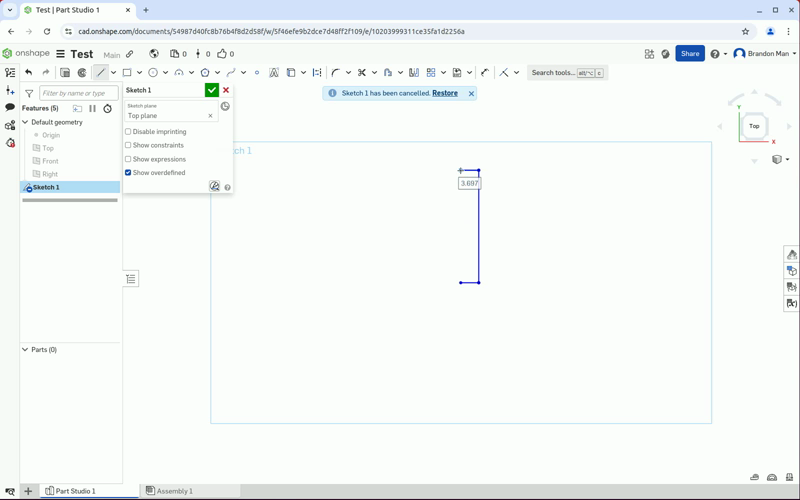
mouse_move(460, 265)
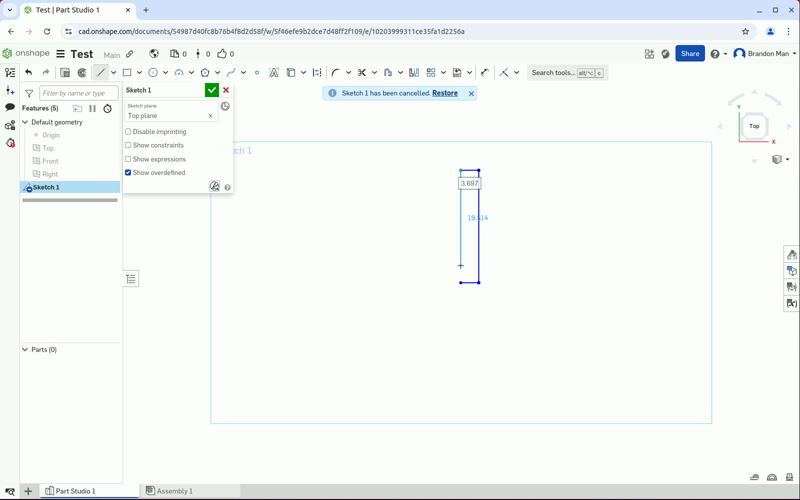
click(460, 265)
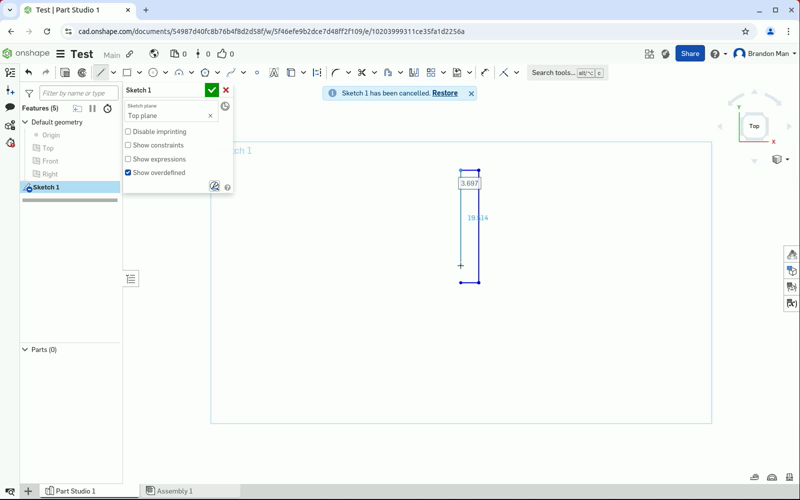
key_up(shift)
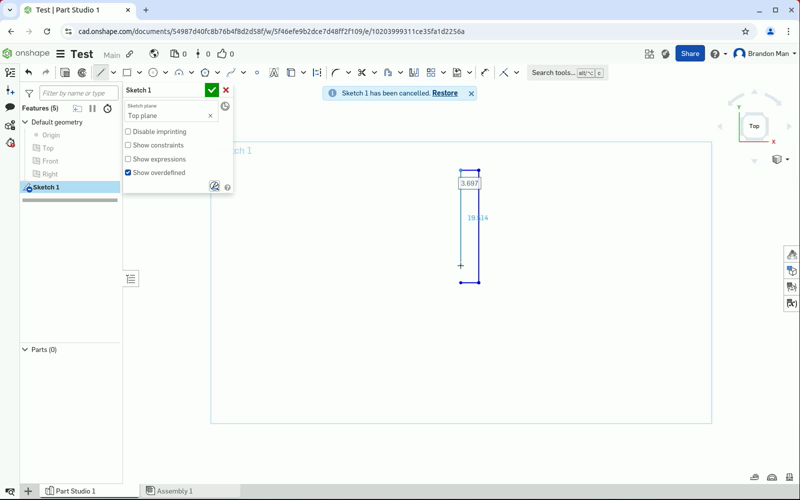
mouse_move(490, 265)
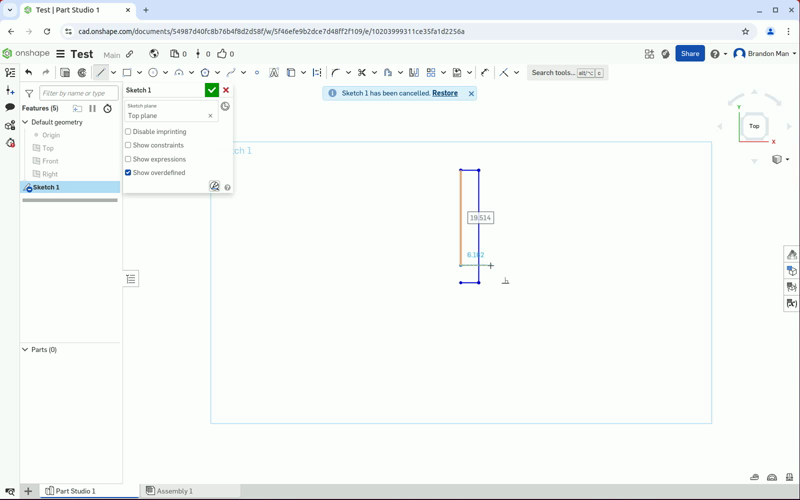
key_down(shift)
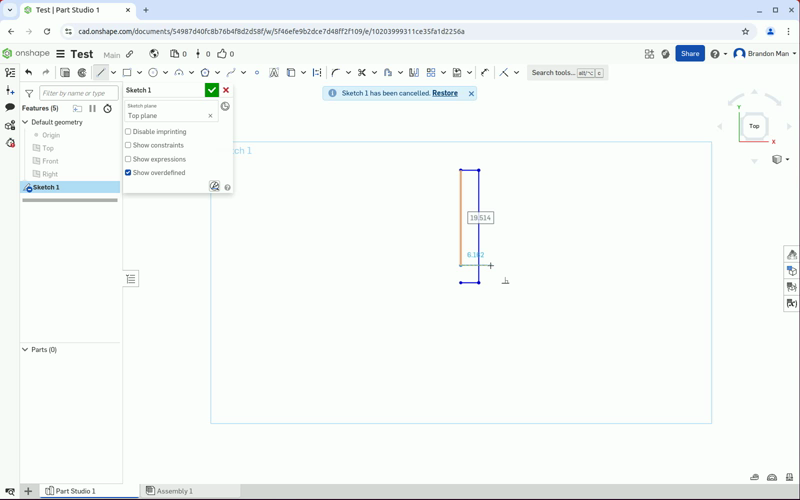
mouse_move(460, 282)
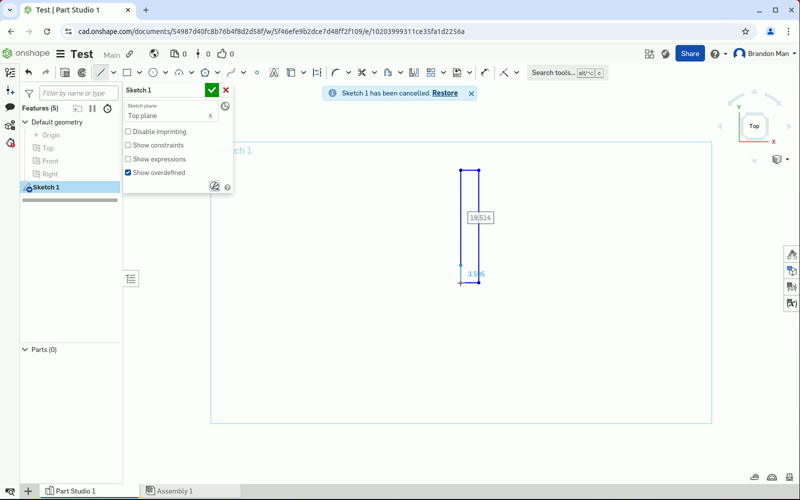
key_up(shift)
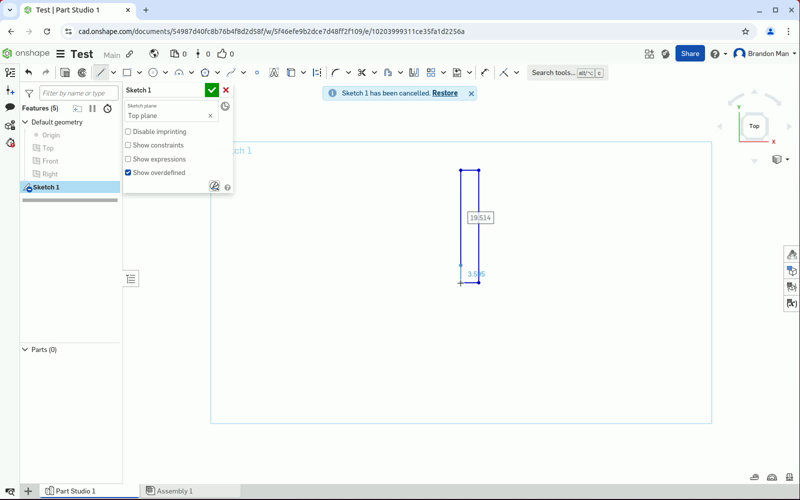
click(460, 282)
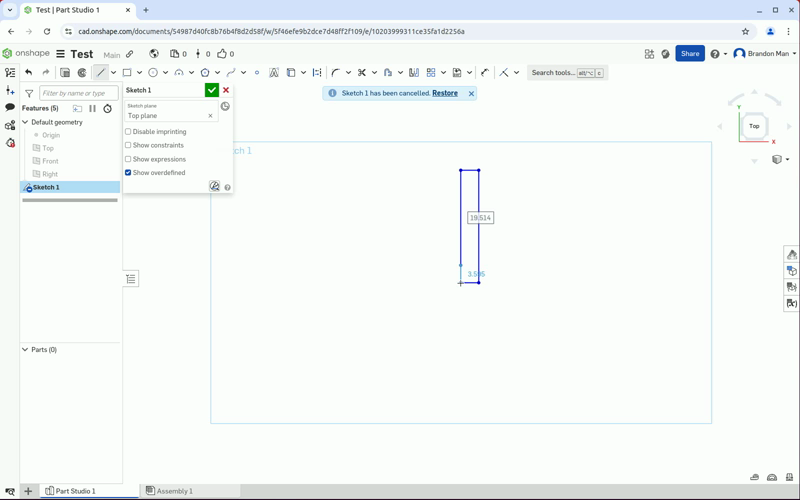
key(esc)
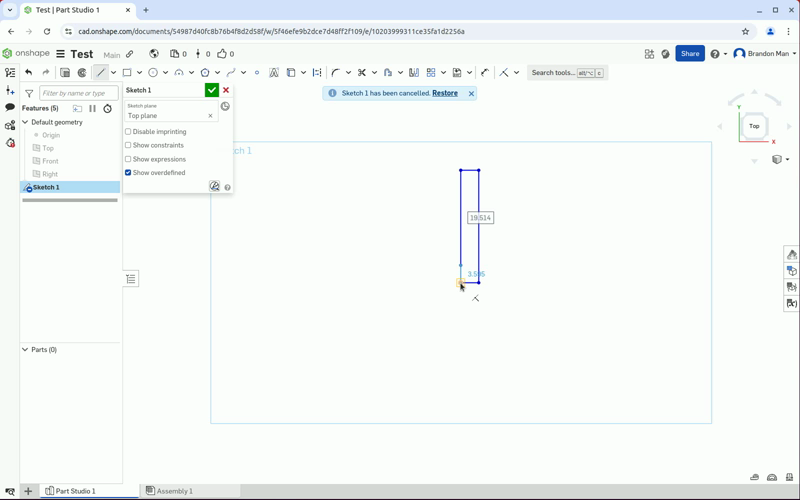
mouse_move(476, 208)
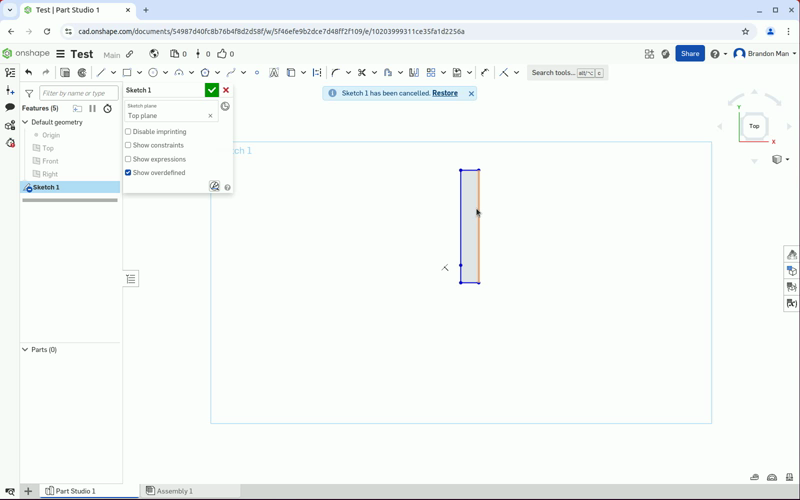
click(476, 208)
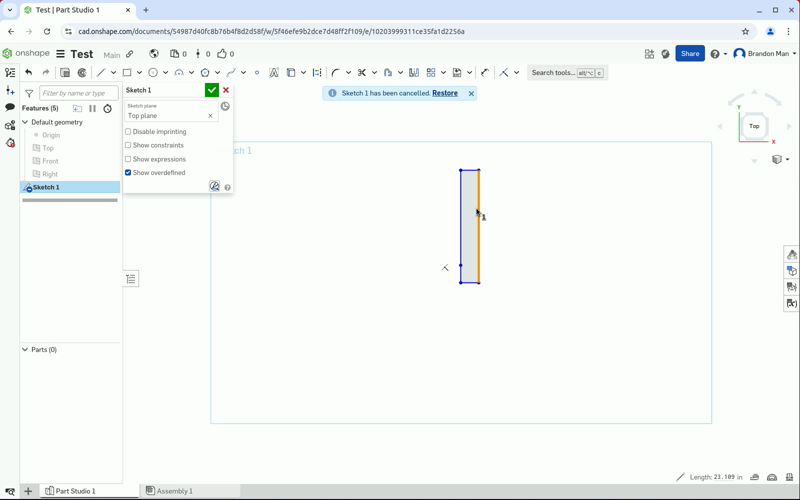
mouse_move(73, 352)
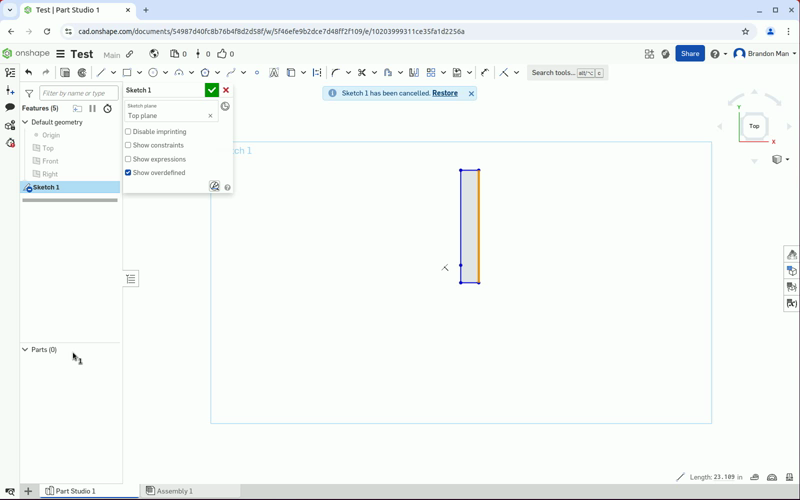
key(shift+y)
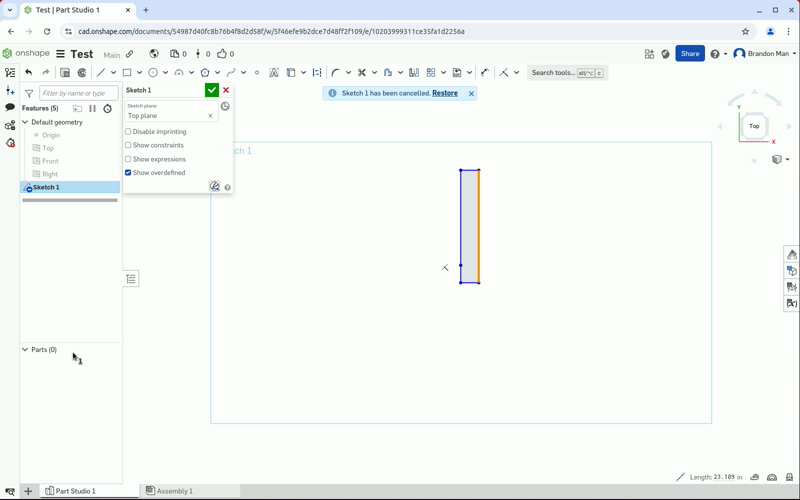
key(shift+e)
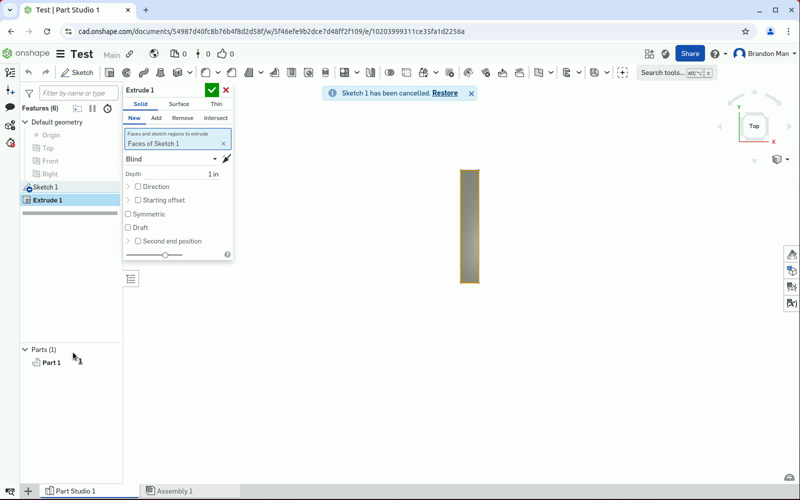
mouse_move(143, 106)
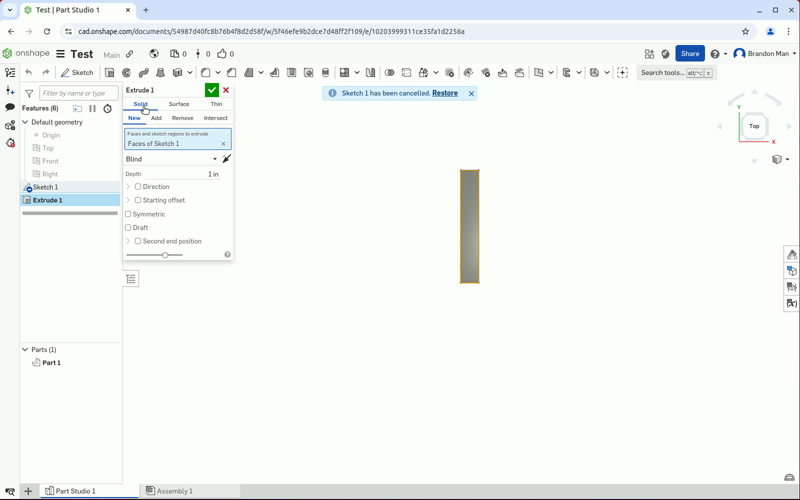
click(143, 106)
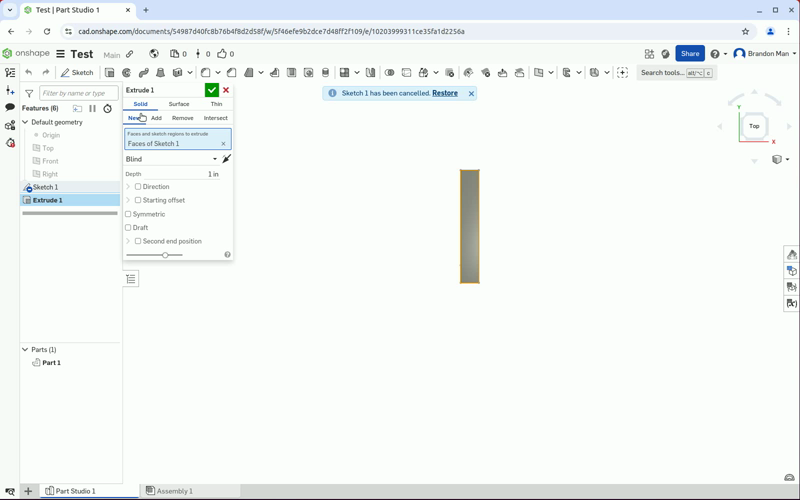
mouse_move(137, 120)
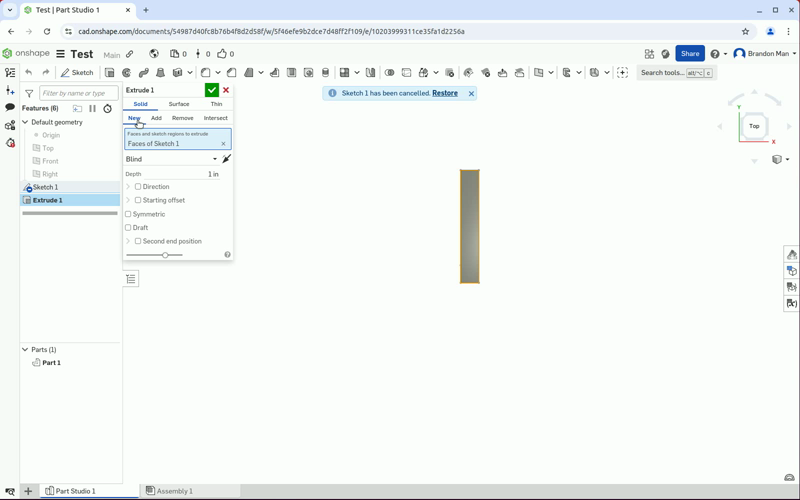
click(137, 120)
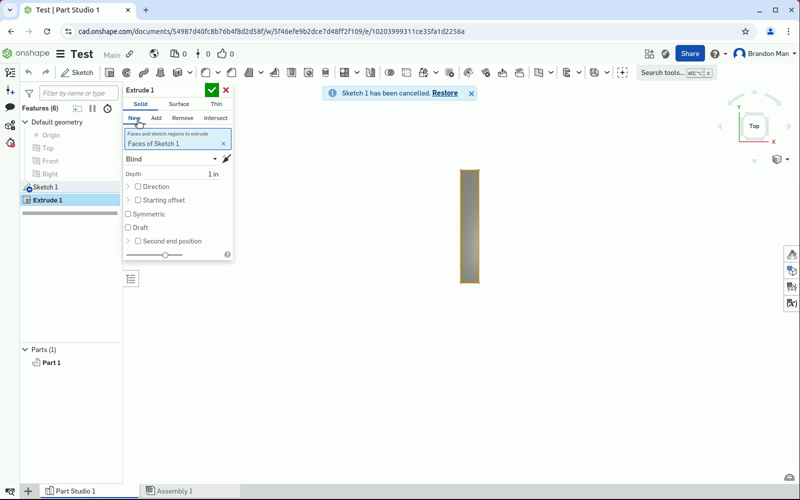
key(tab, 4)
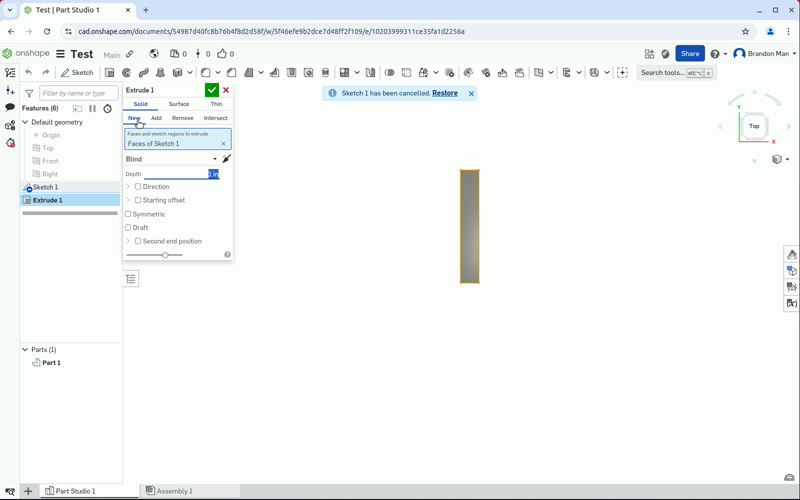
text(0.963)
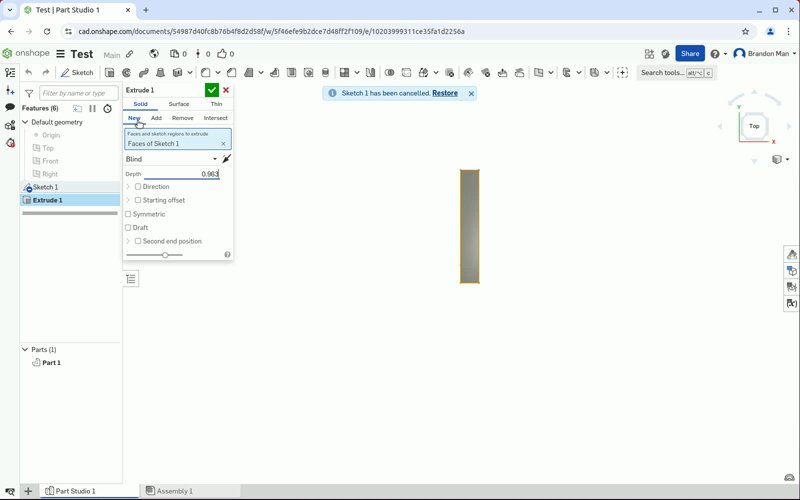
key(enter)
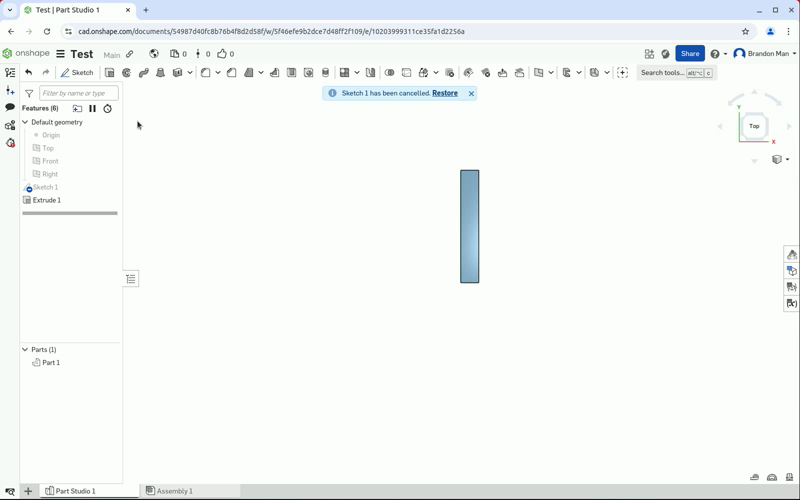
key(shift+h)
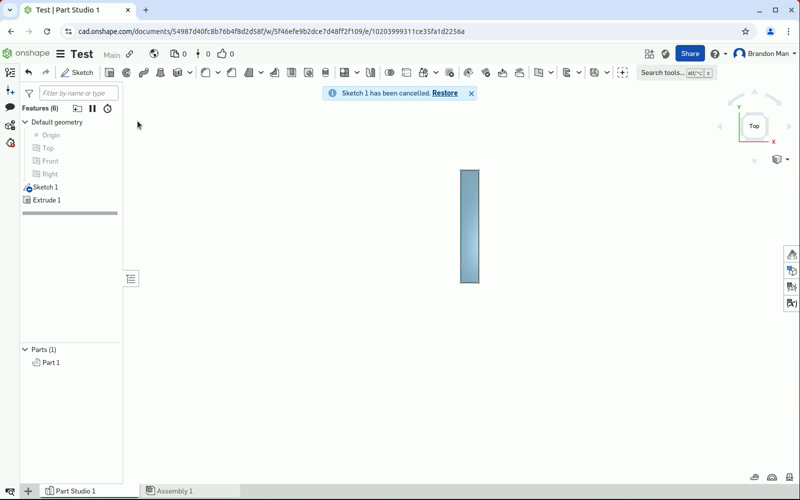
key(shift+h)
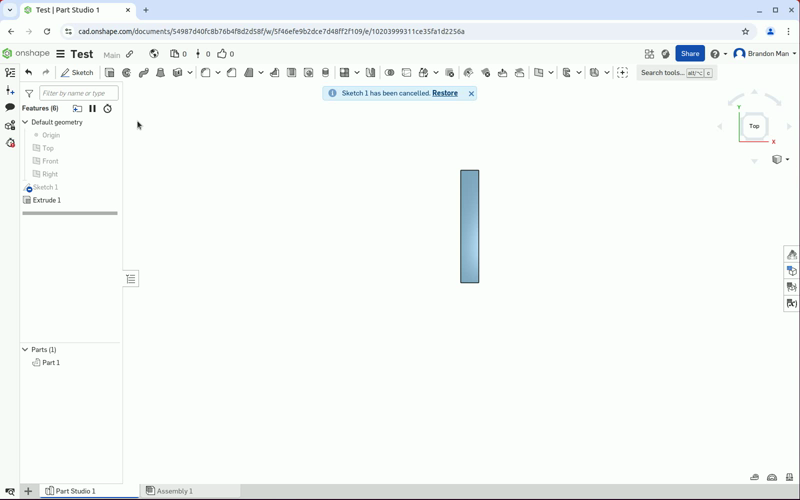
mouse_move(73, 189)
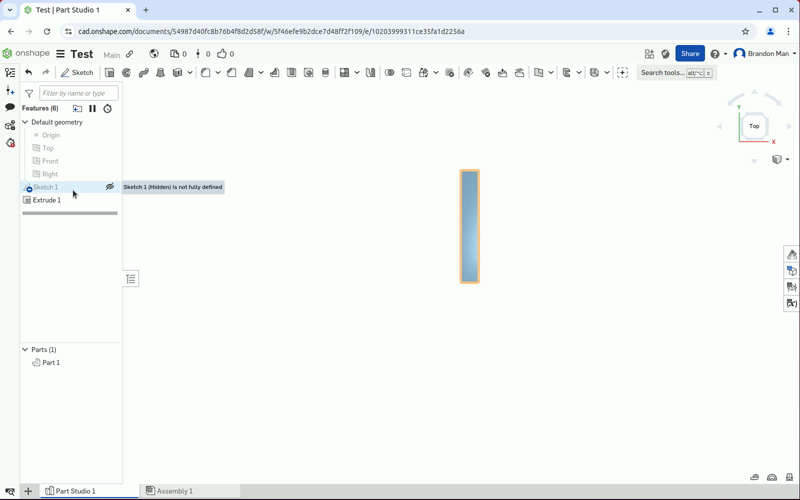
click(73, 189)
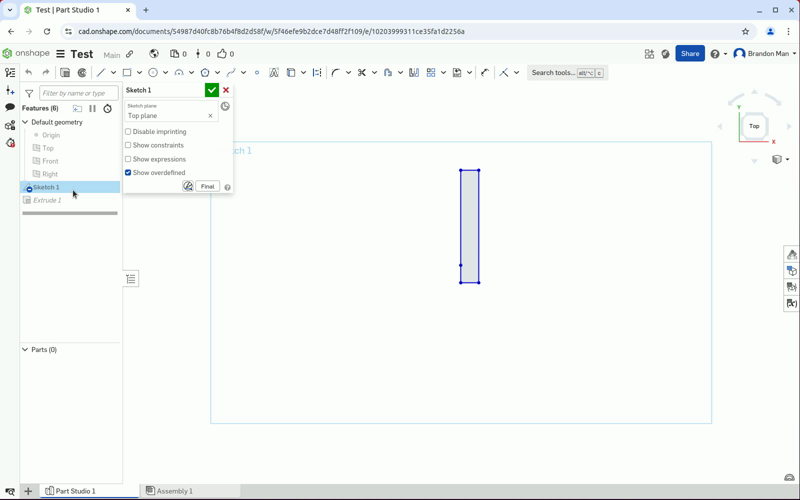
mouse_move(229, 92)
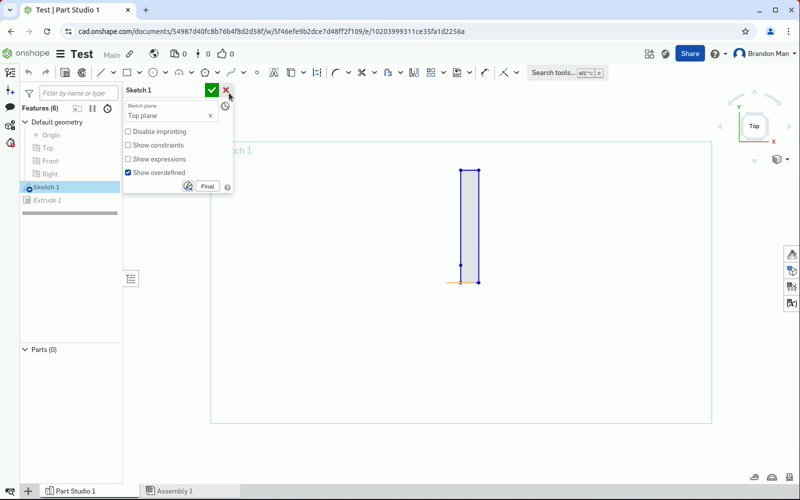
click(229, 92)
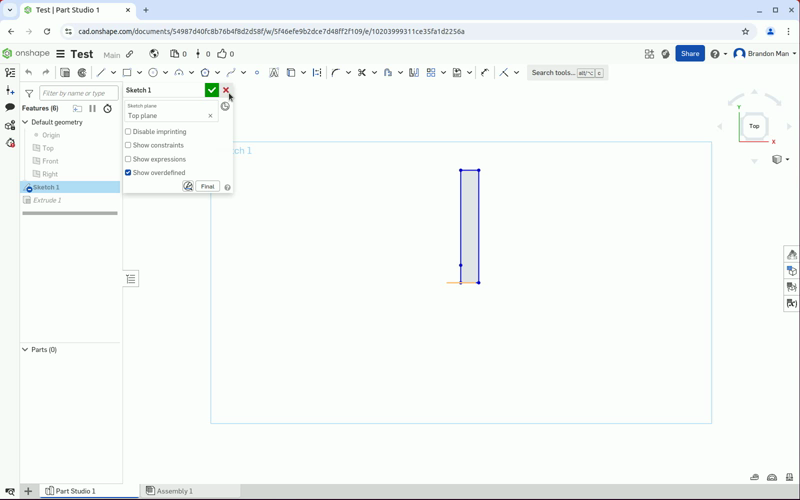
key(shift+s)
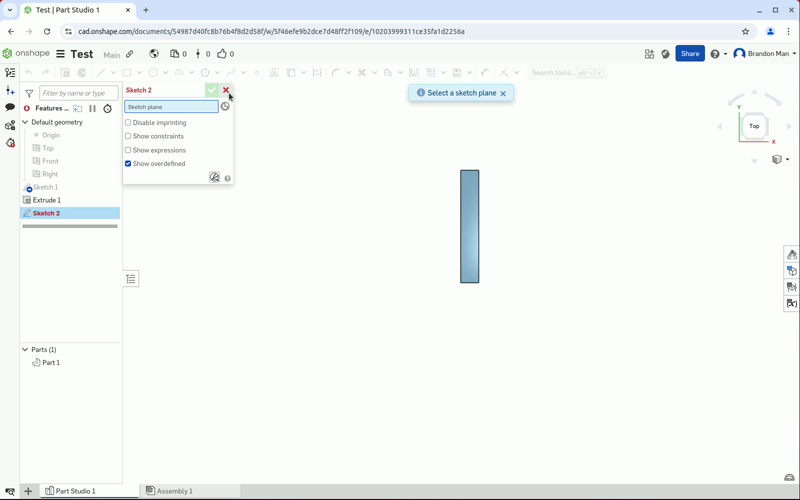
mouse_move(73, 150)
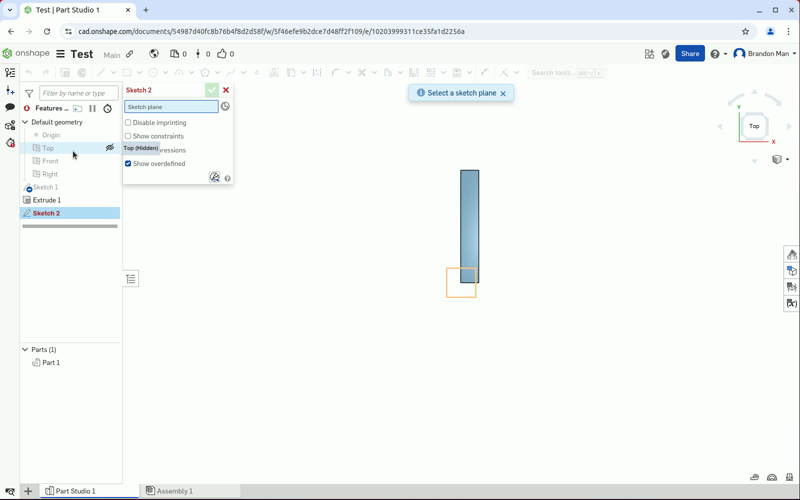
click(73, 150)
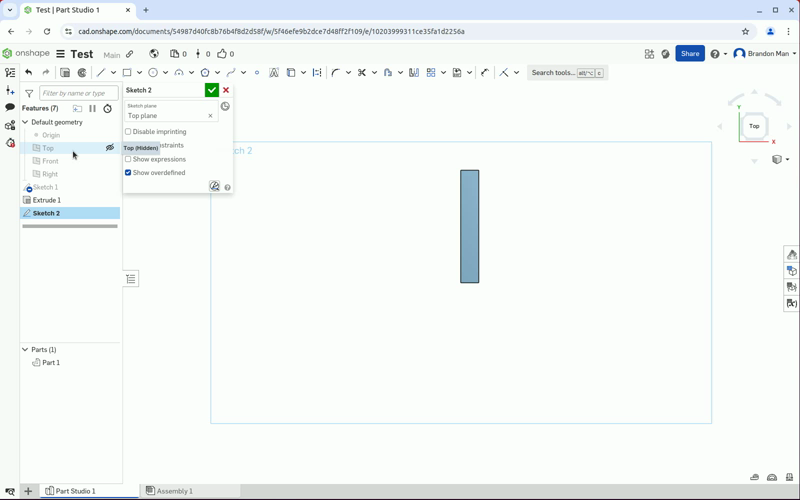
mouse_move(73, 352)
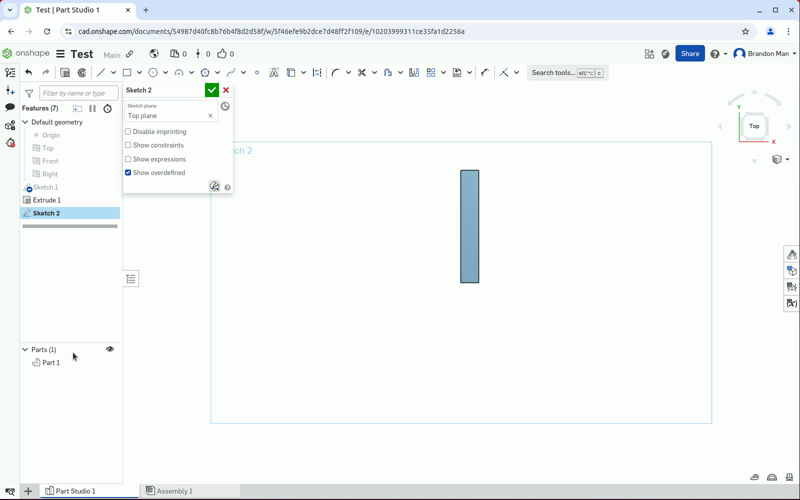
key(y)
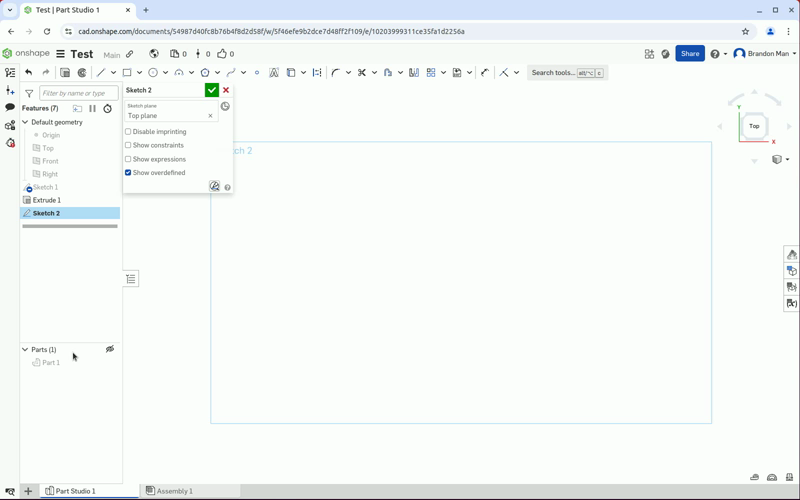
key(l)
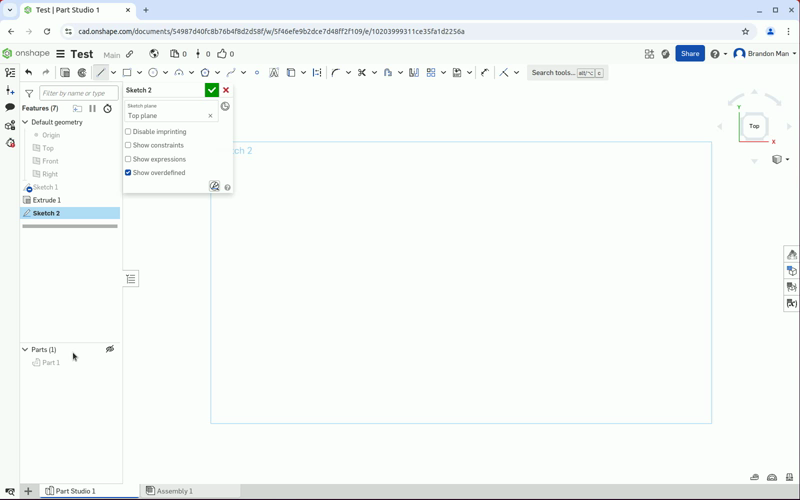
key_down(shift)
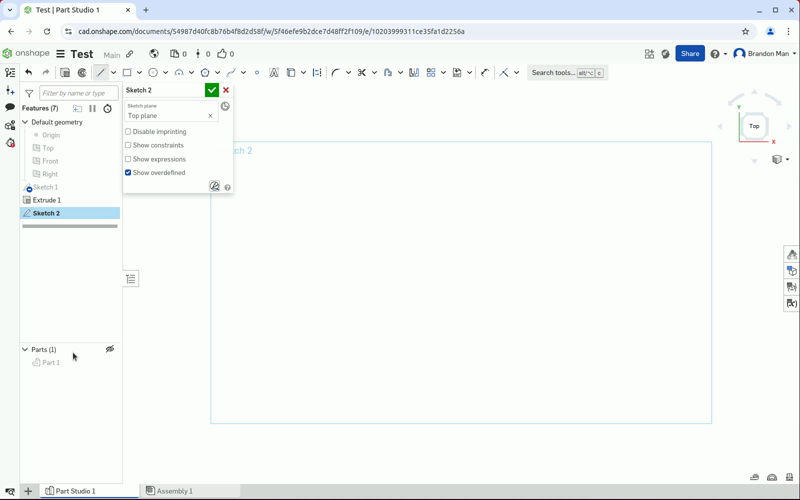
mouse_move(348, 282)
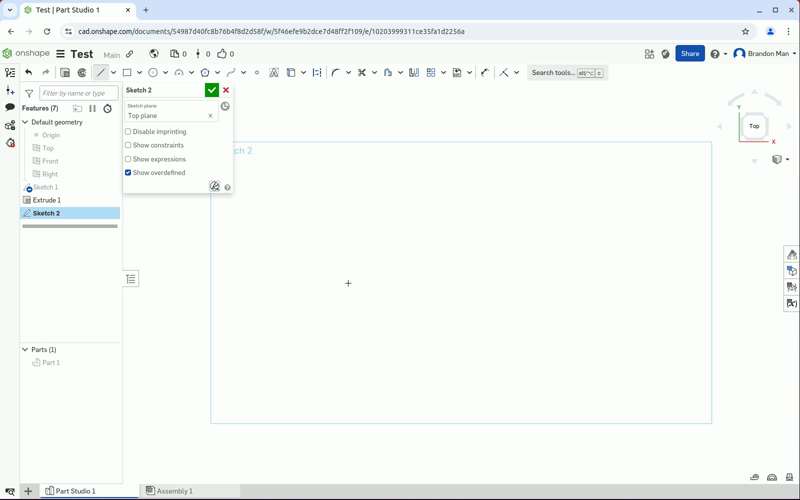
click(348, 282)
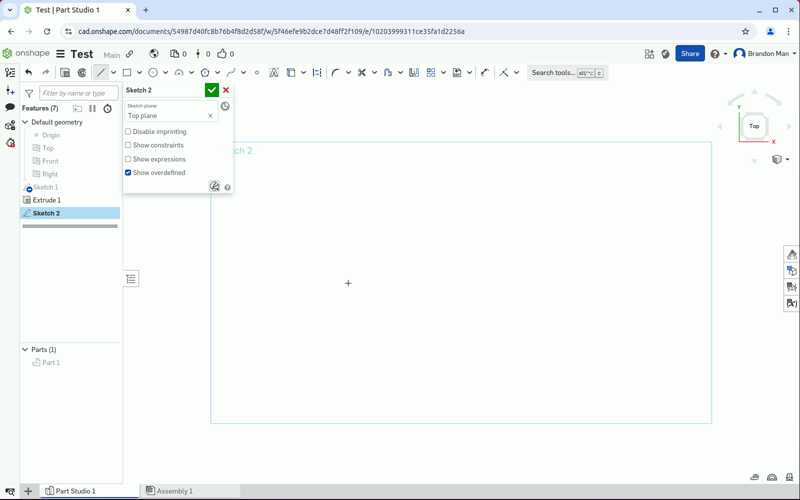
key_up(shift)
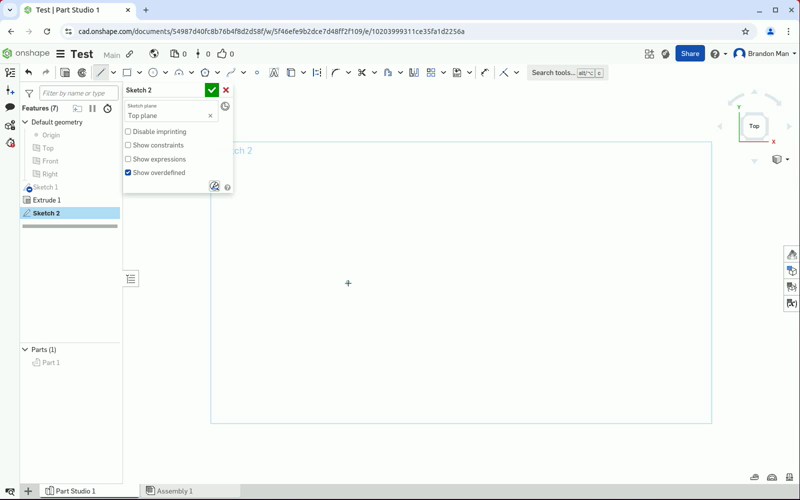
key_down(shift)
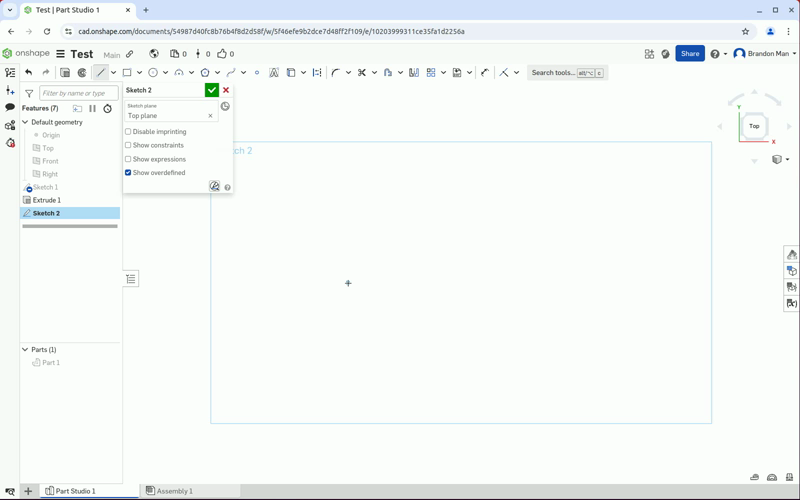
mouse_move(460, 282)
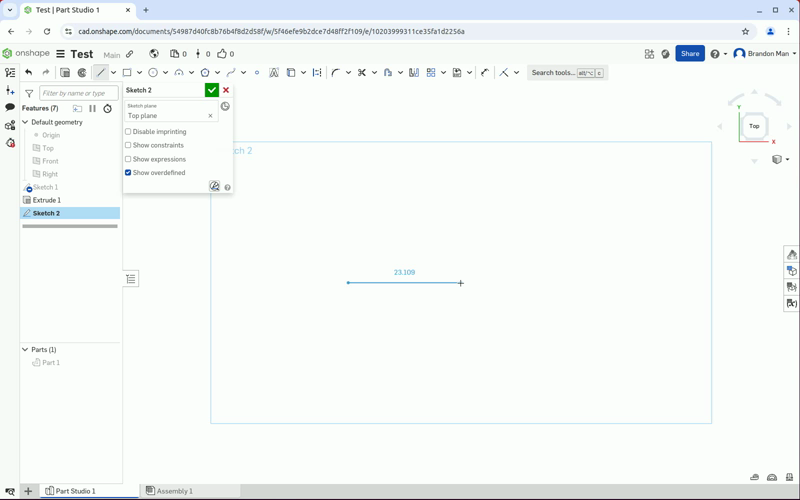
click(460, 282)
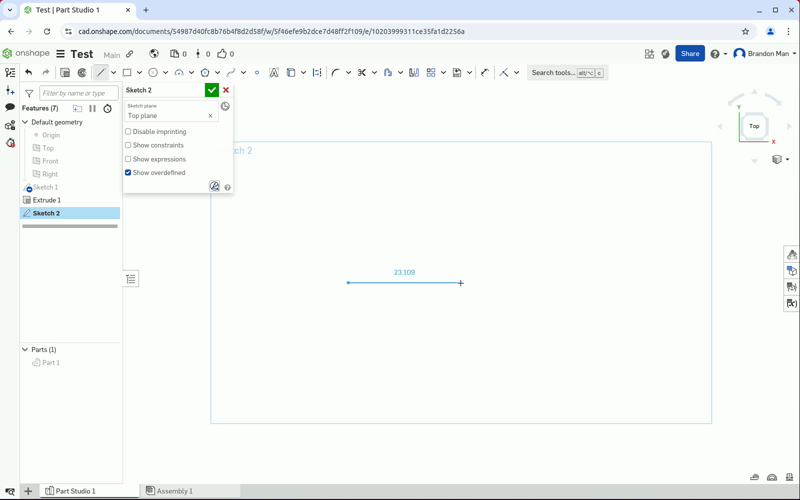
key_up(shift)
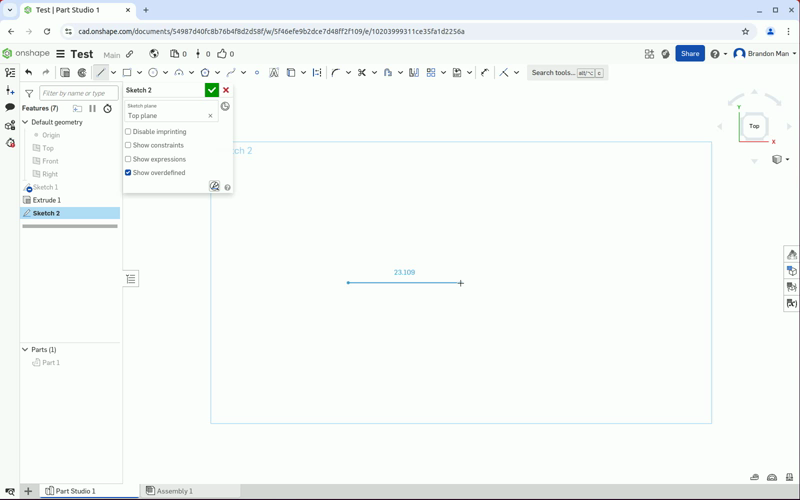
key_down(shift)
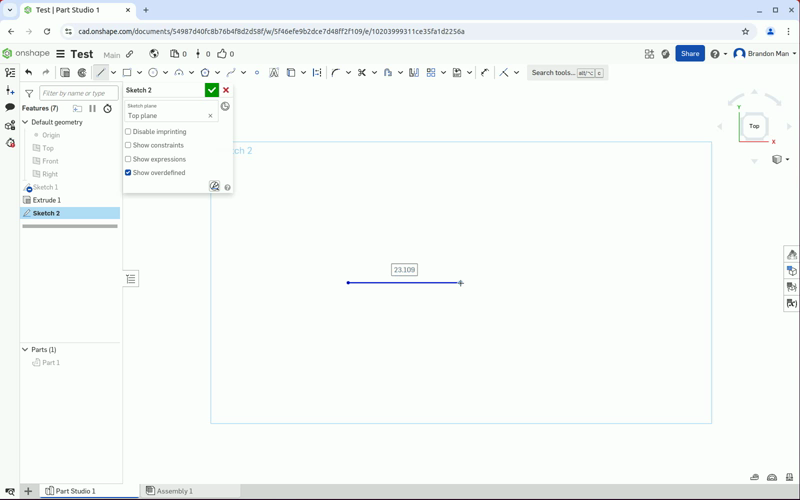
mouse_move(490, 282)
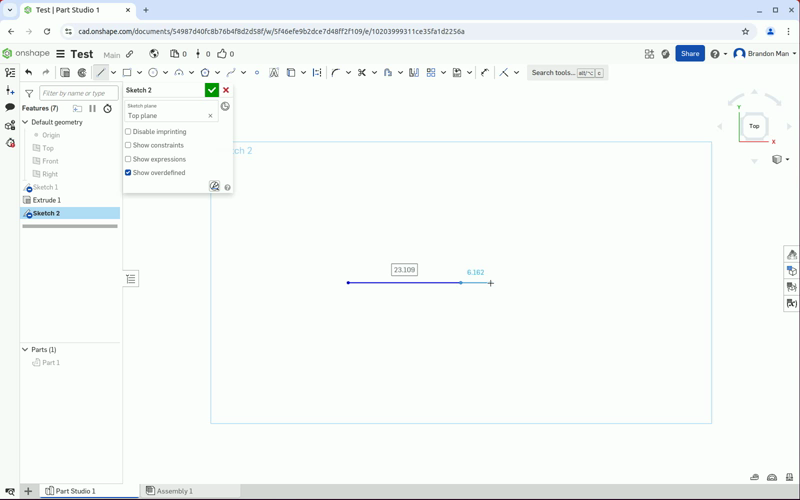
mouse_move(460, 265)
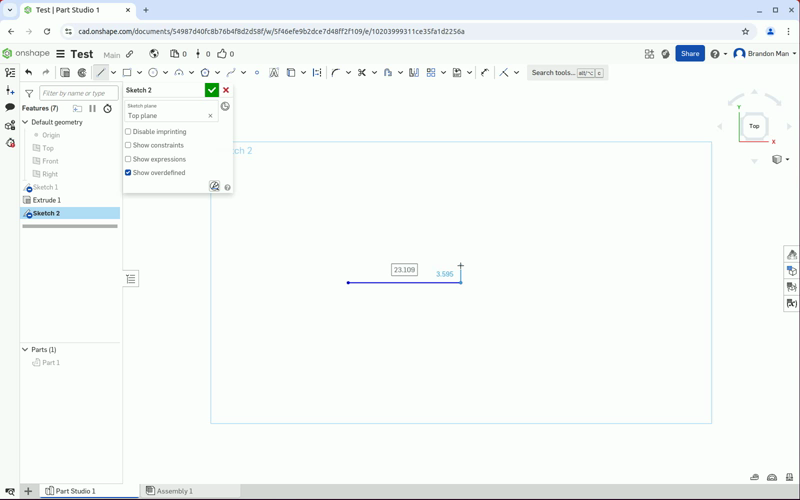
click(460, 265)
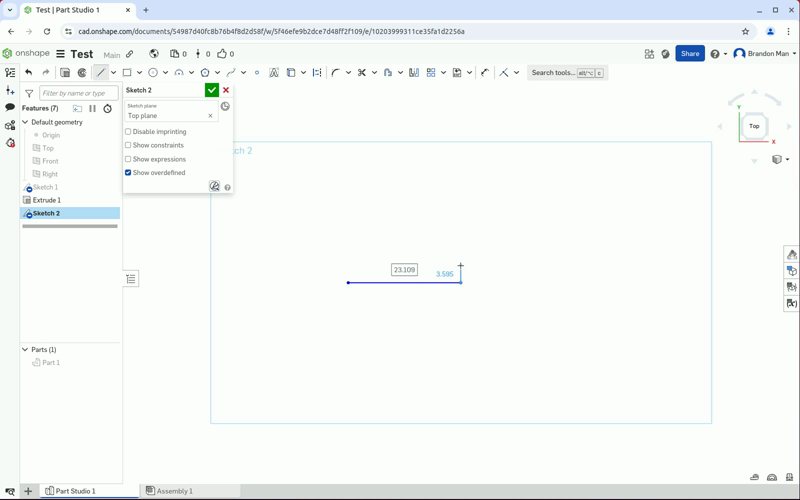
key_up(shift)
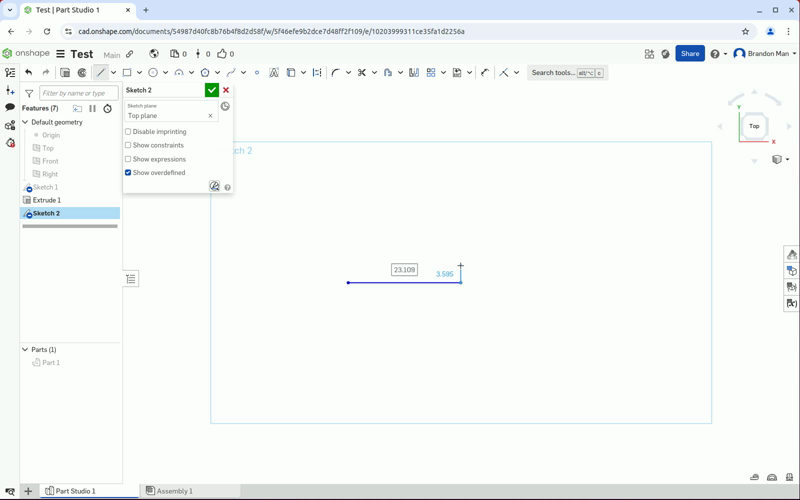
key_down(shift)
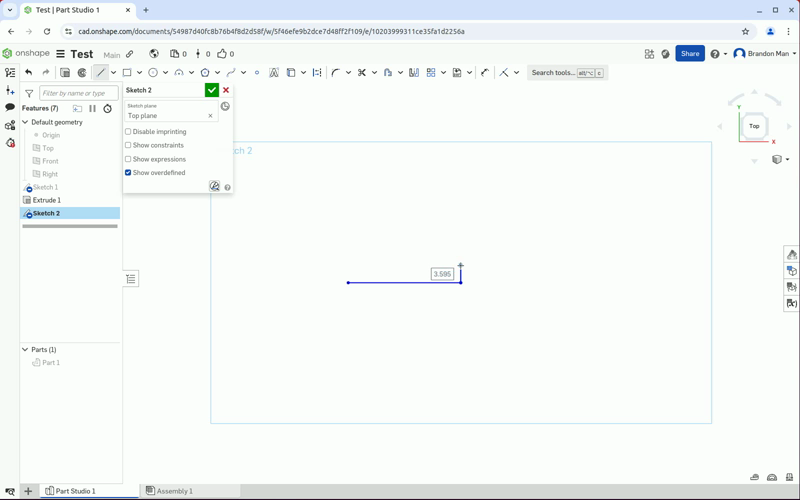
mouse_move(348, 265)
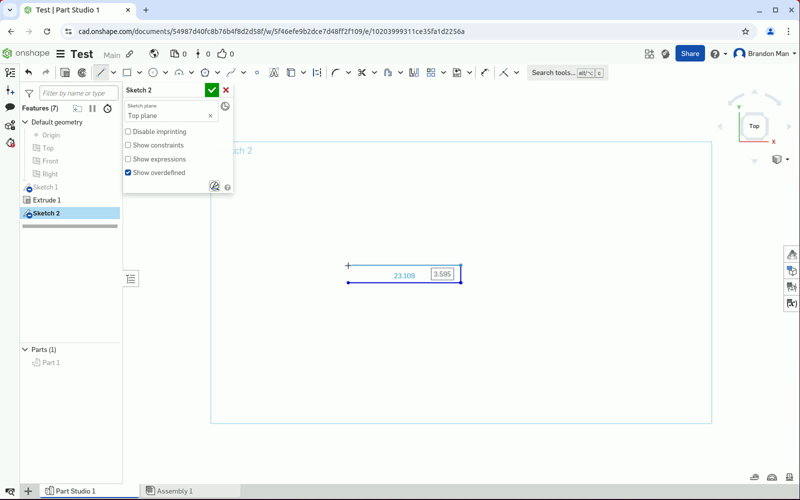
click(348, 265)
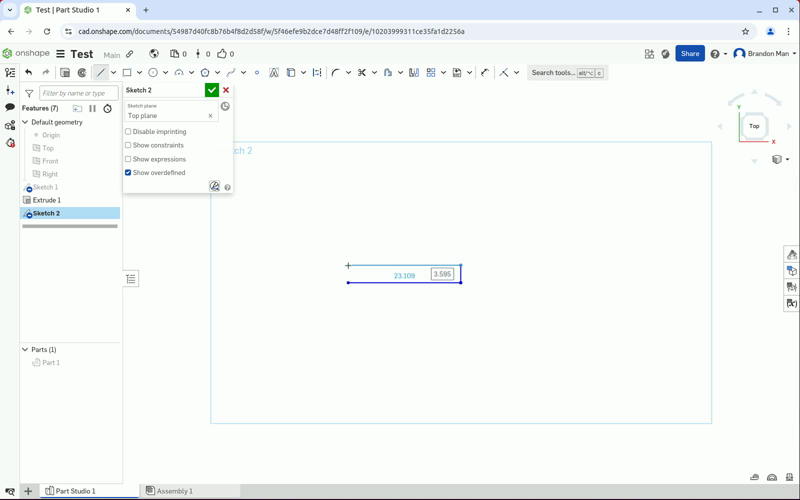
key_up(shift)
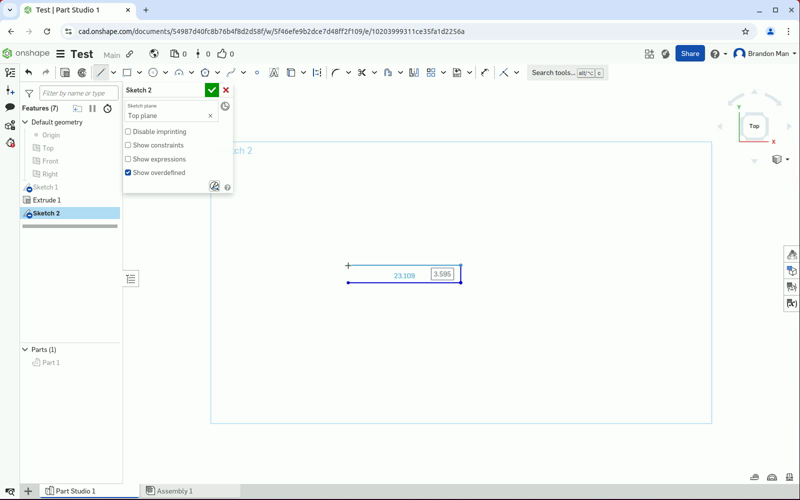
mouse_move(378, 265)
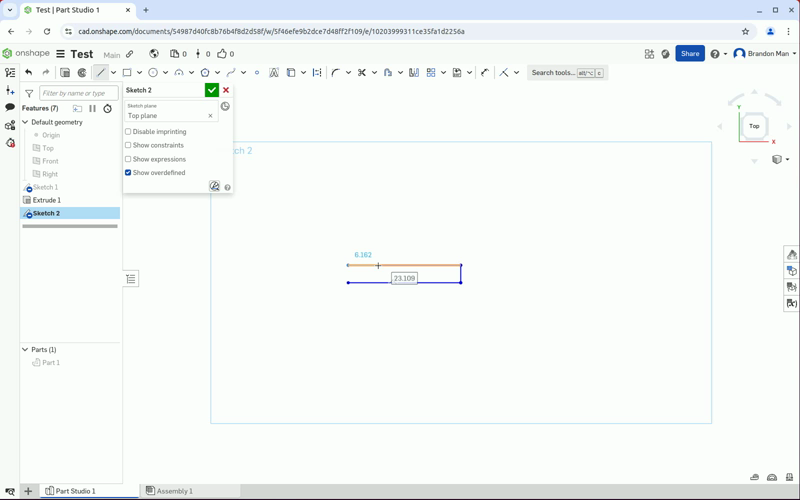
key_down(shift)
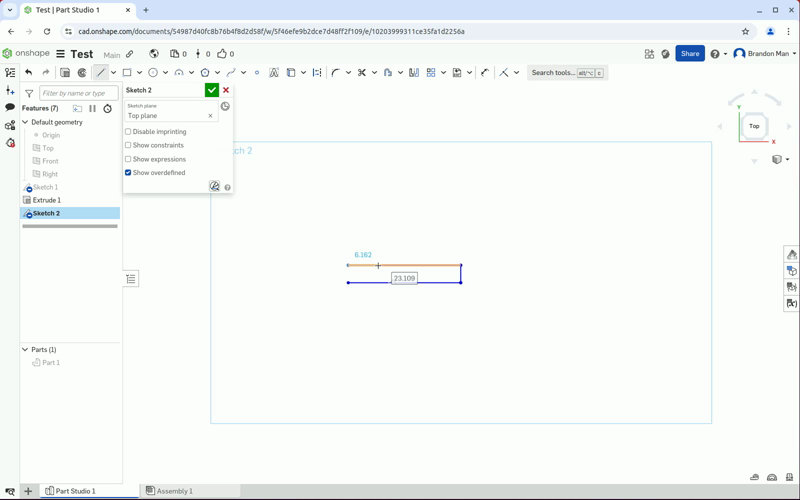
mouse_move(348, 282)
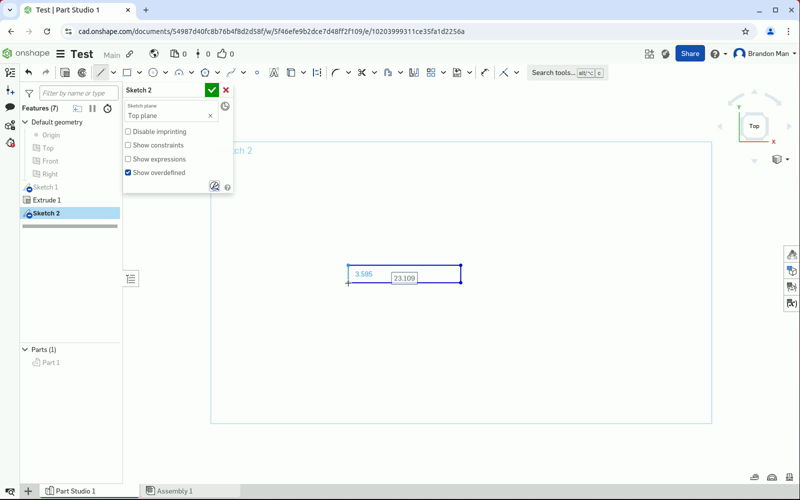
key_up(shift)
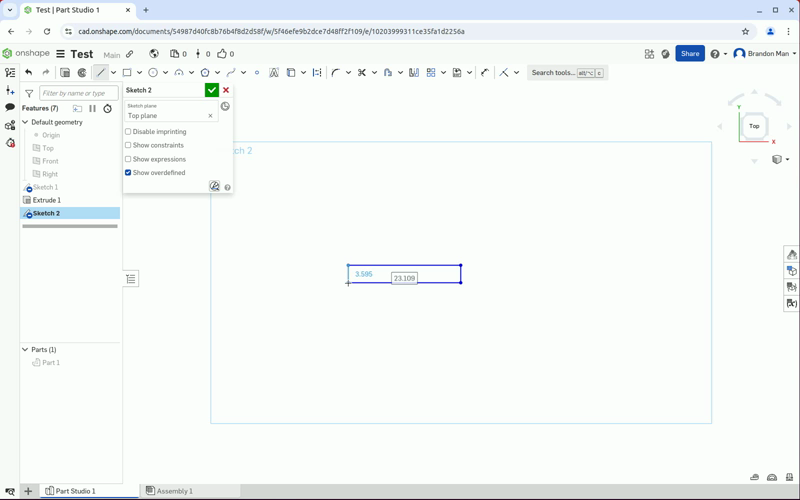
click(348, 282)
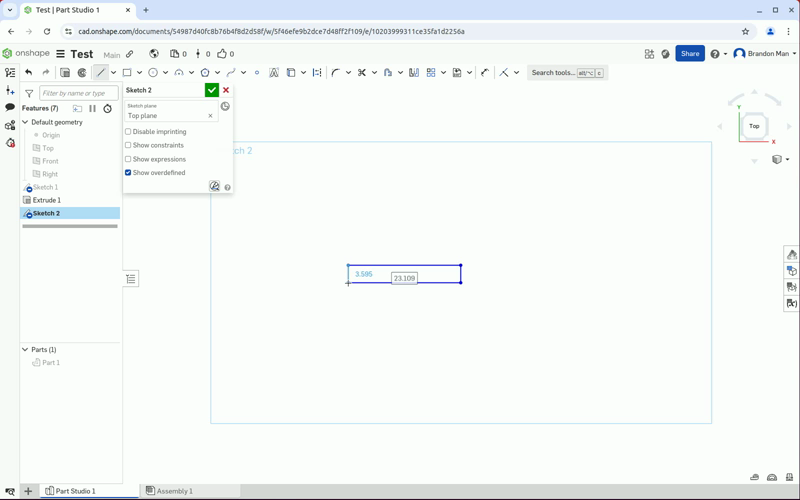
key(esc)
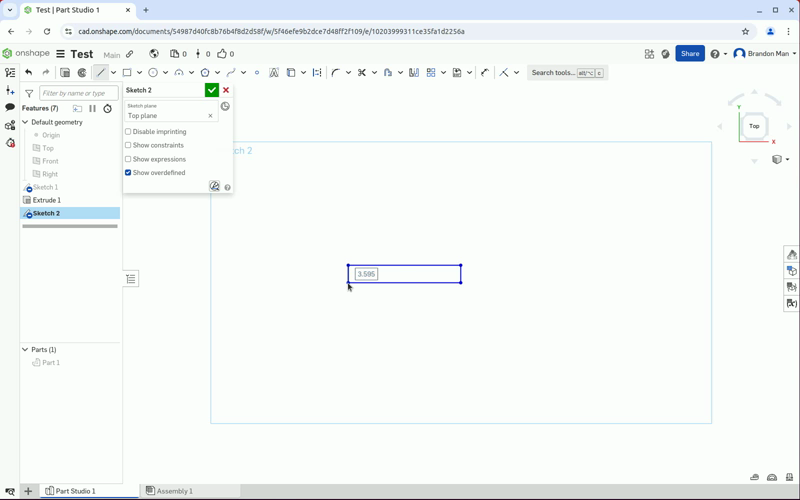
mouse_move(381, 275)
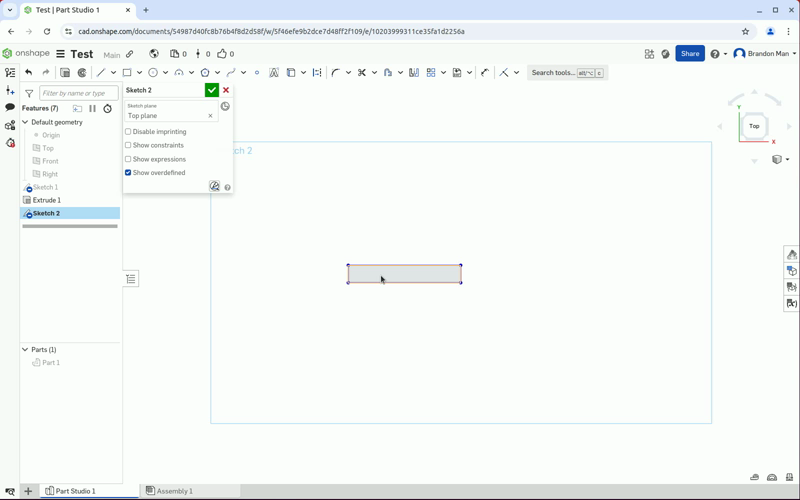
click(381, 275)
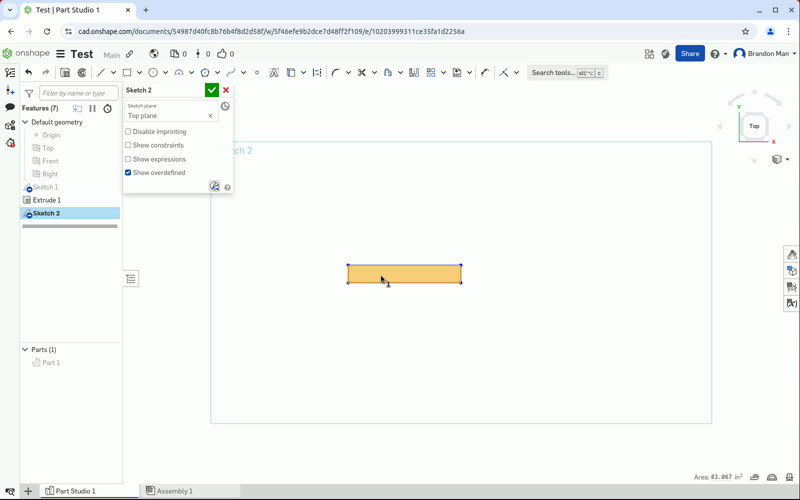
mouse_move(73, 352)
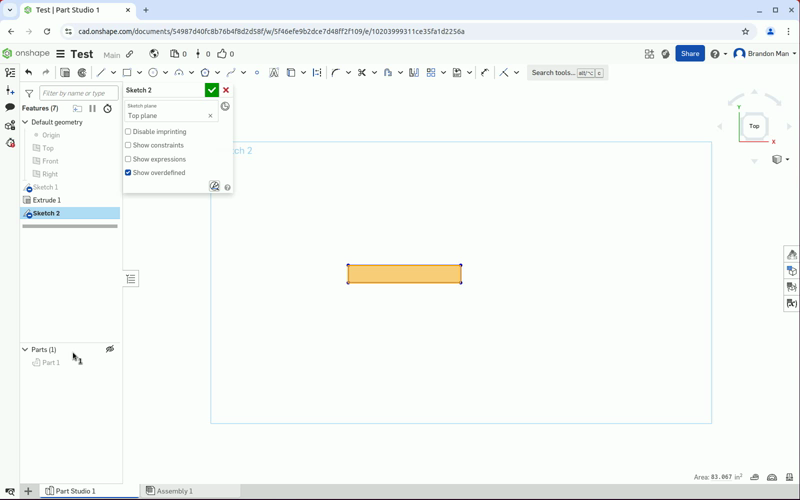
key(shift+y)
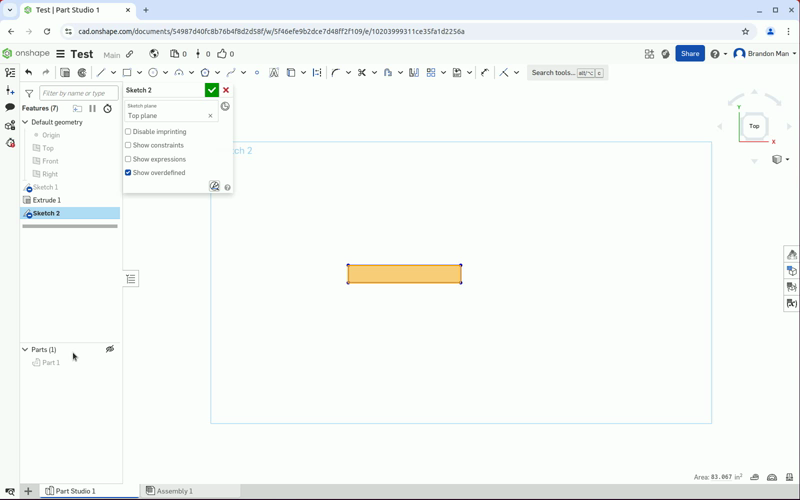
key(shift+e)
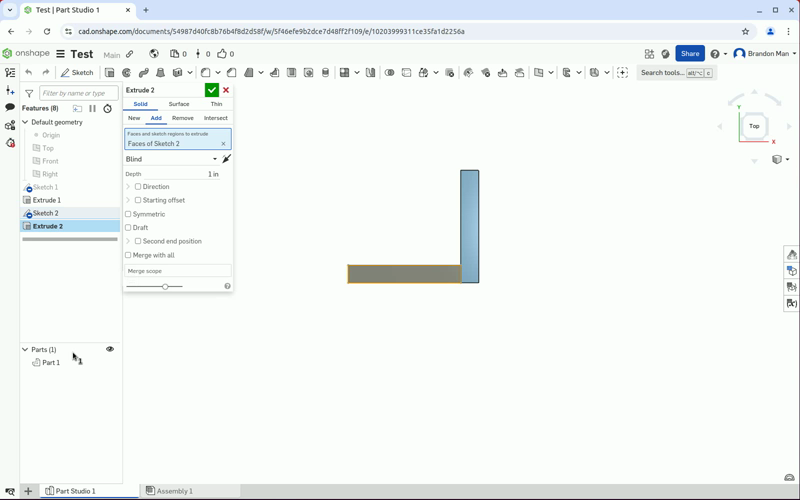
mouse_move(143, 106)
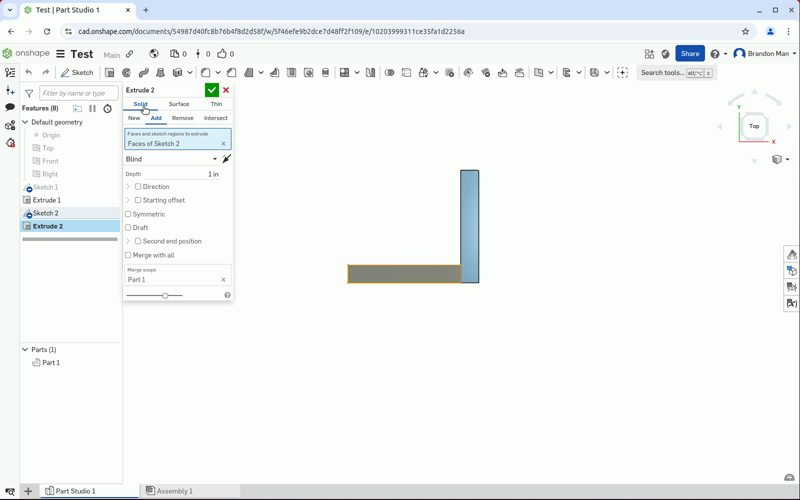
click(143, 106)
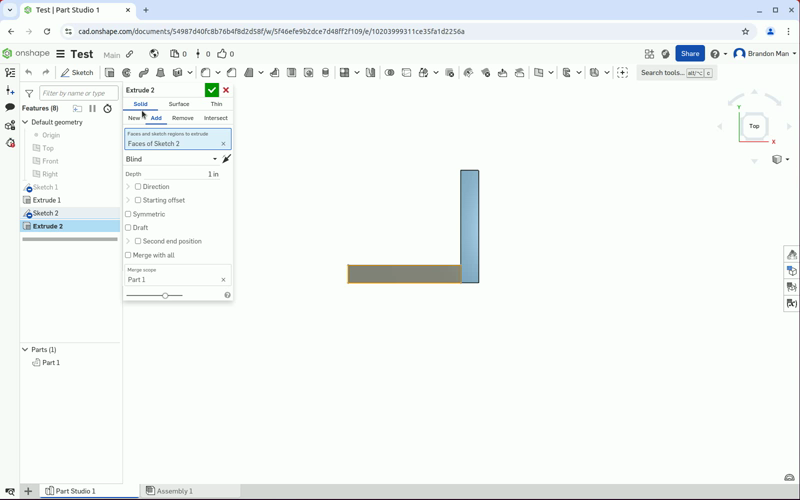
mouse_move(137, 120)
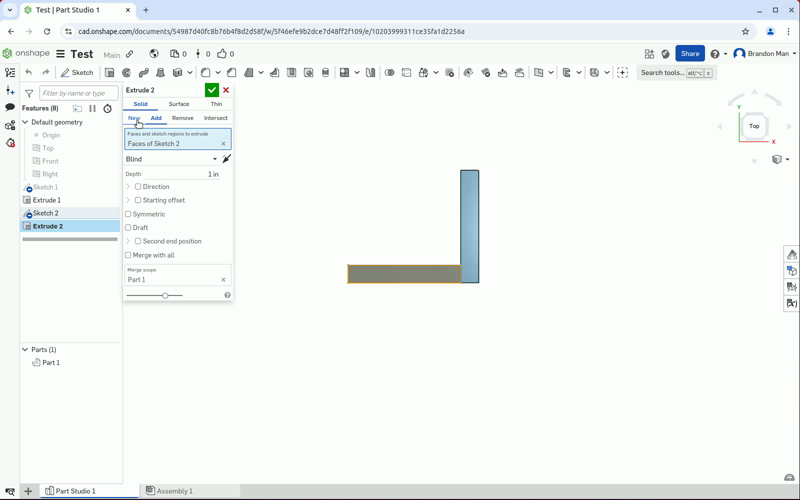
click(137, 120)
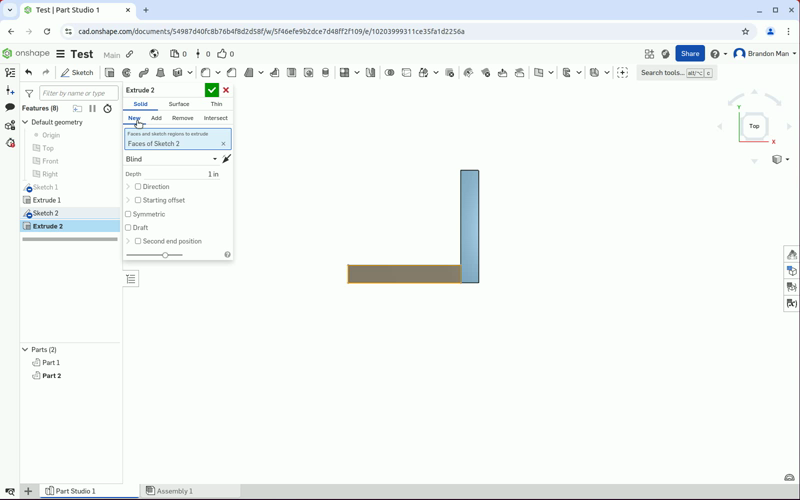
key(tab, 4)
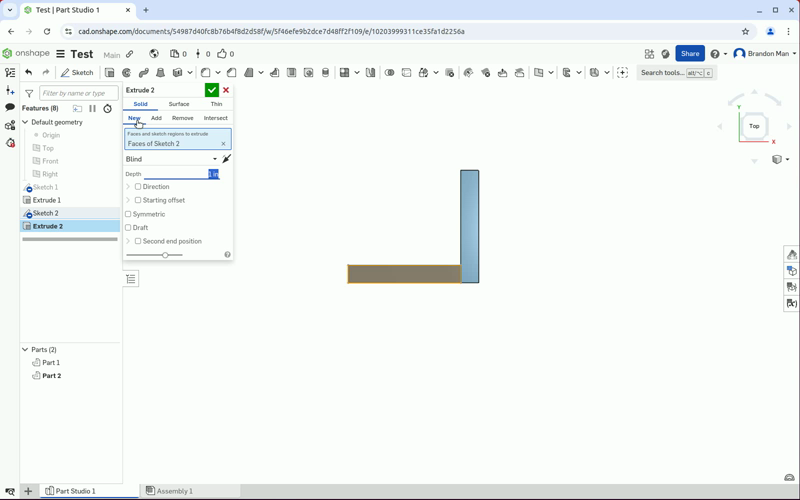
text(0.963)
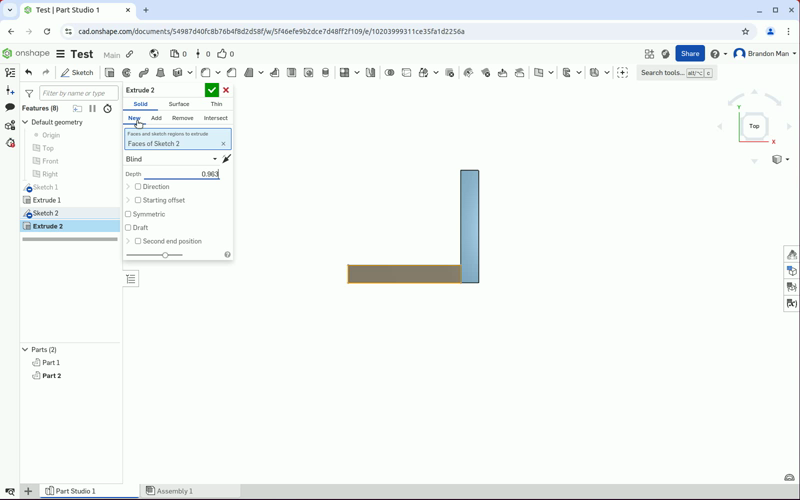
key(enter)
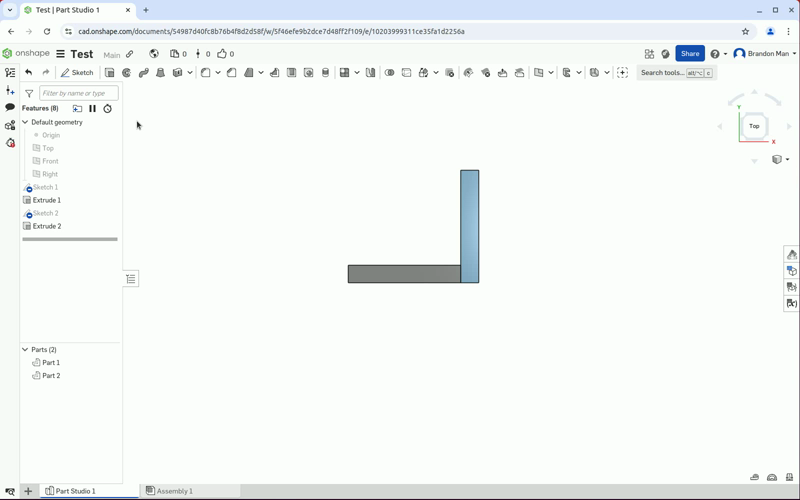
key(shift+h)
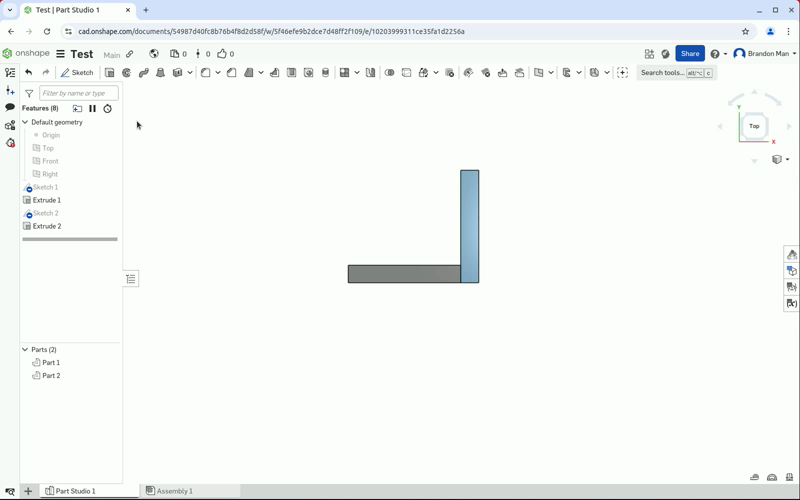
key(shift+h)
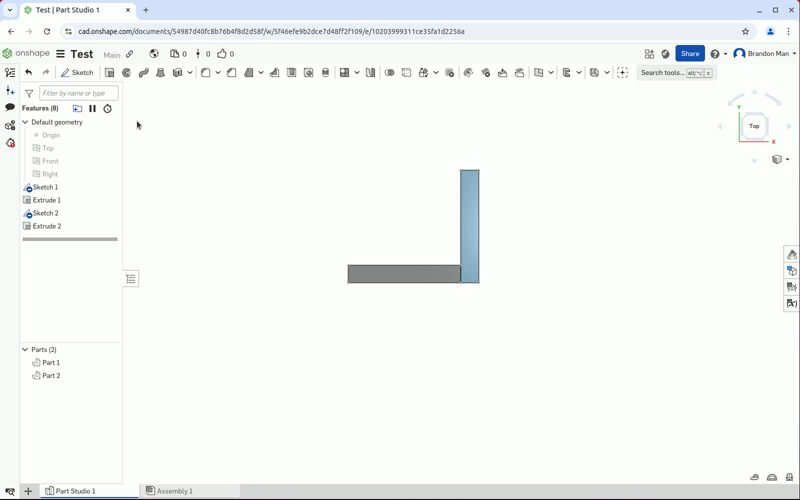
key(shift+7)
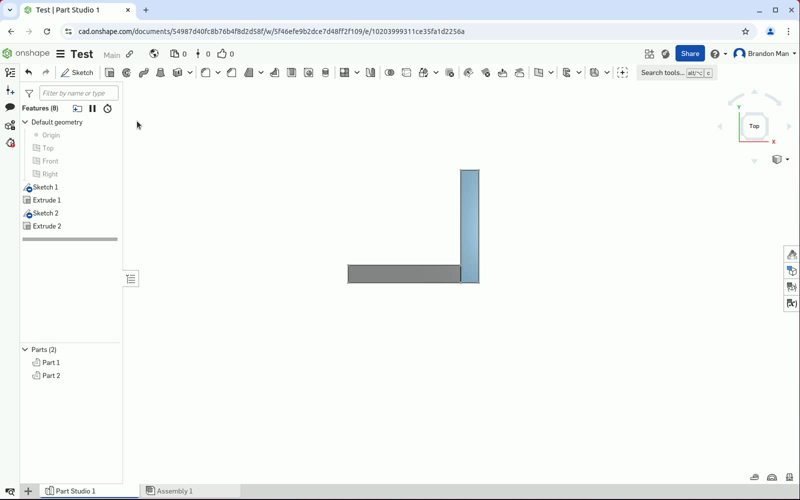
key(up, 3)
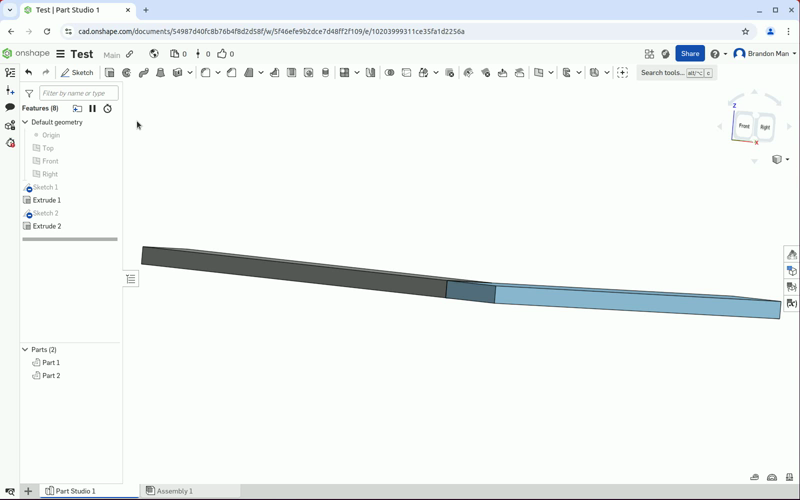
key(left, 3)
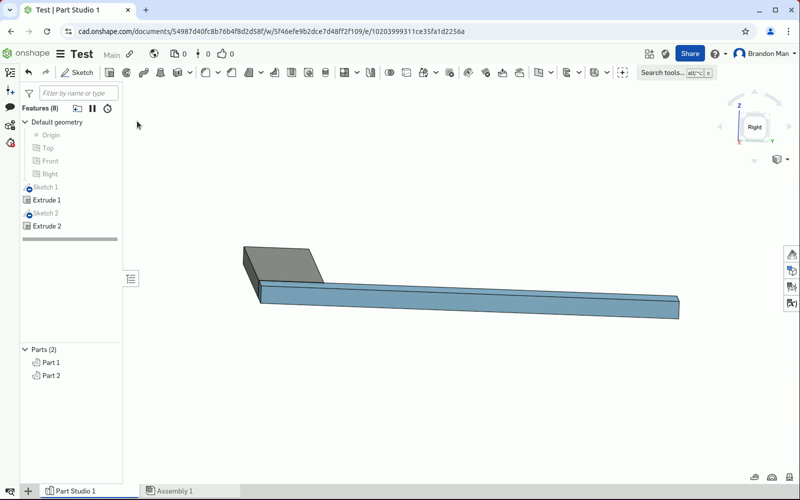
key(right, 3)
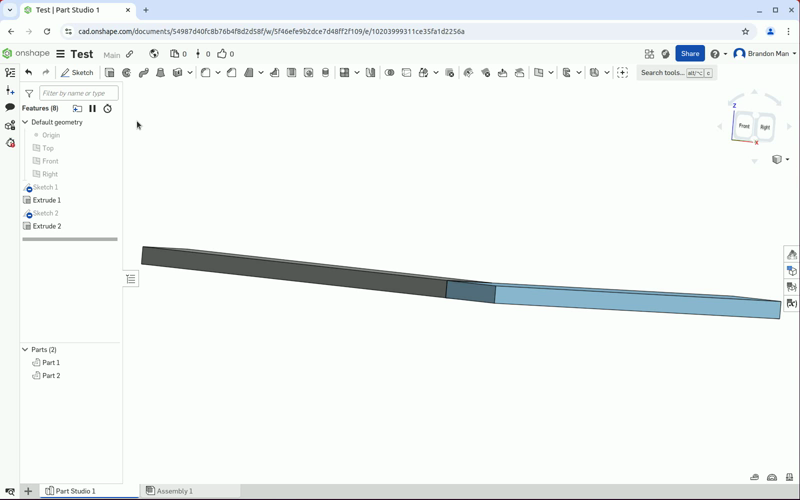
key(down, 3)
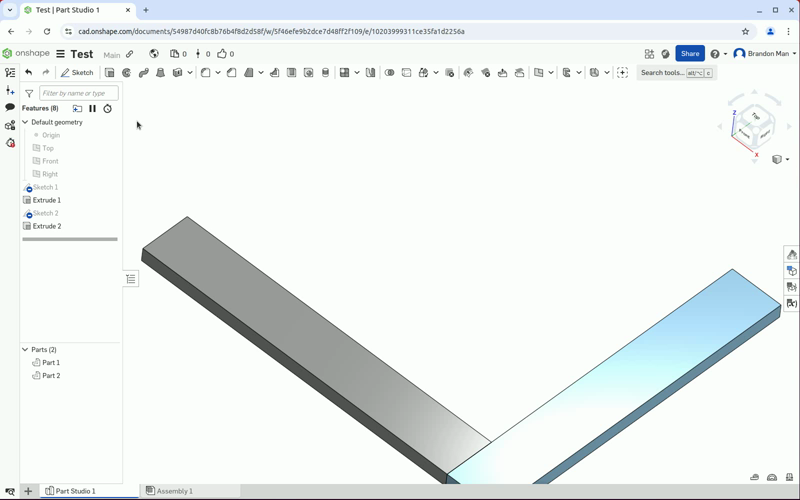
mouse_move(73, 189)
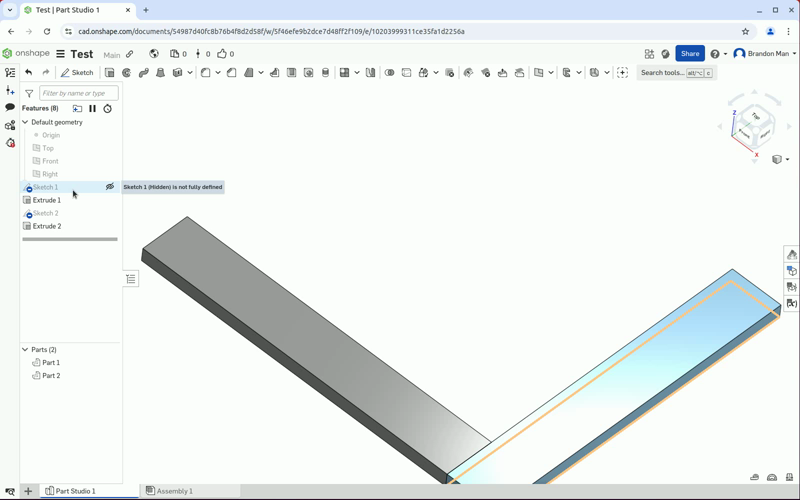
click(73, 189)